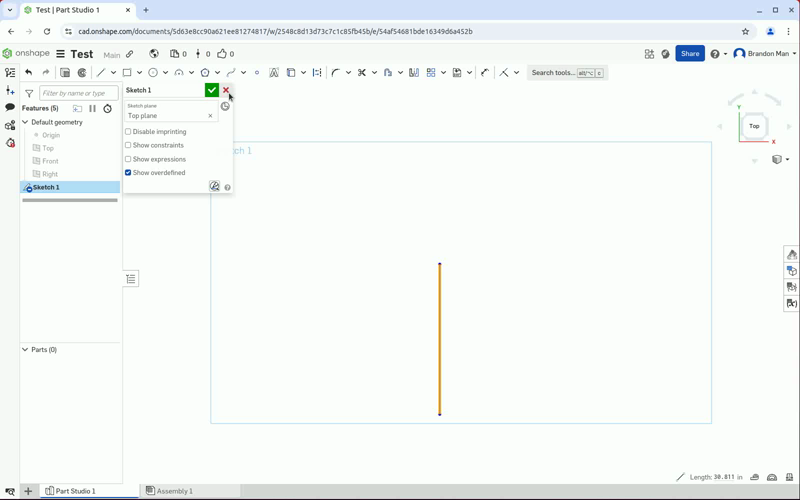
key(shift+h)
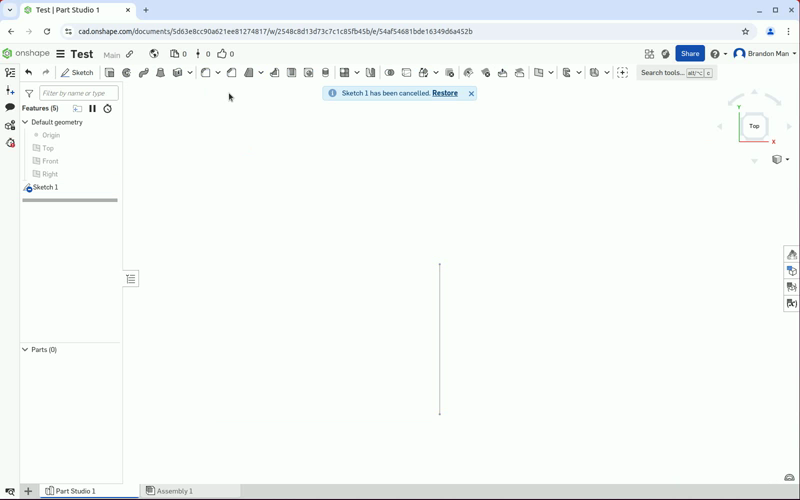
key(shift+s)
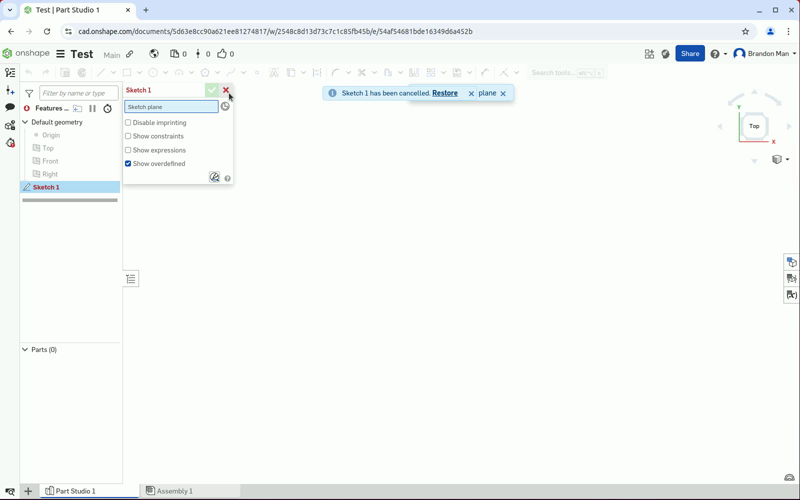
mouse_move(73, 150)
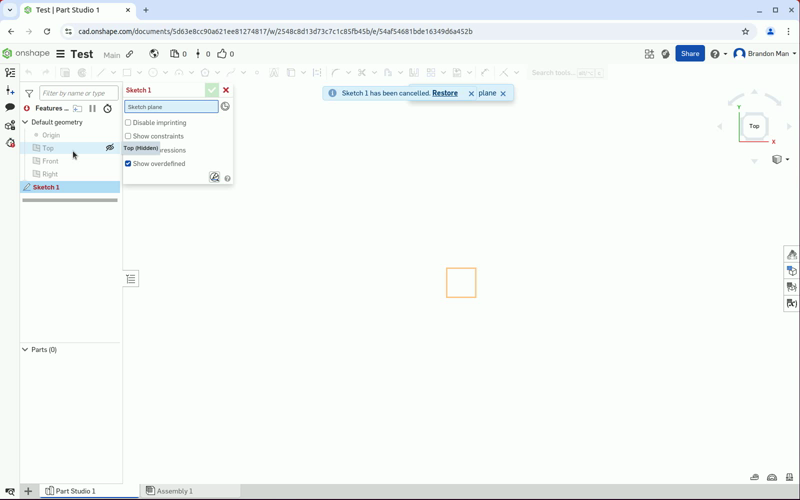
click(73, 150)
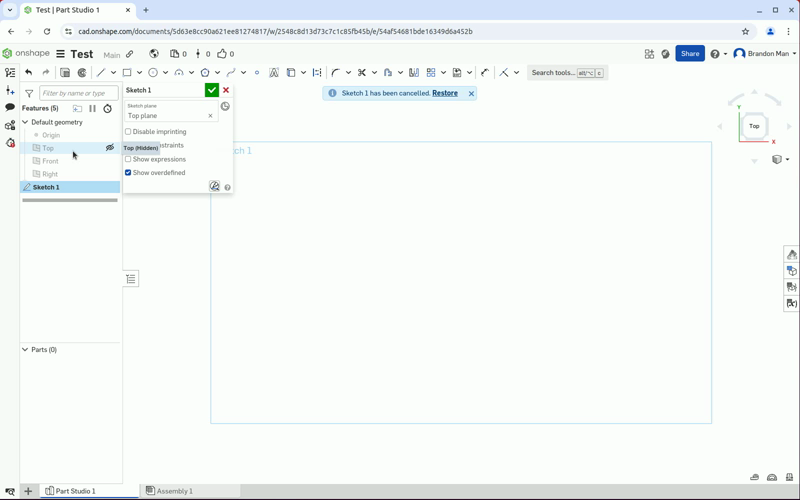
mouse_move(73, 352)
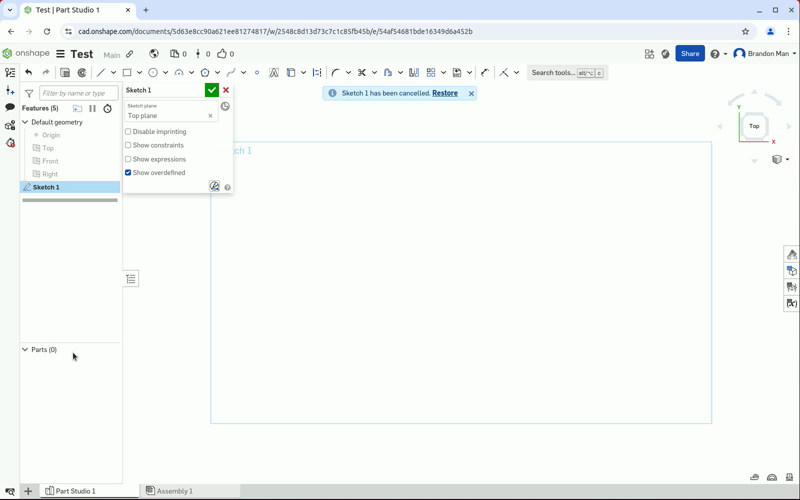
key(y)
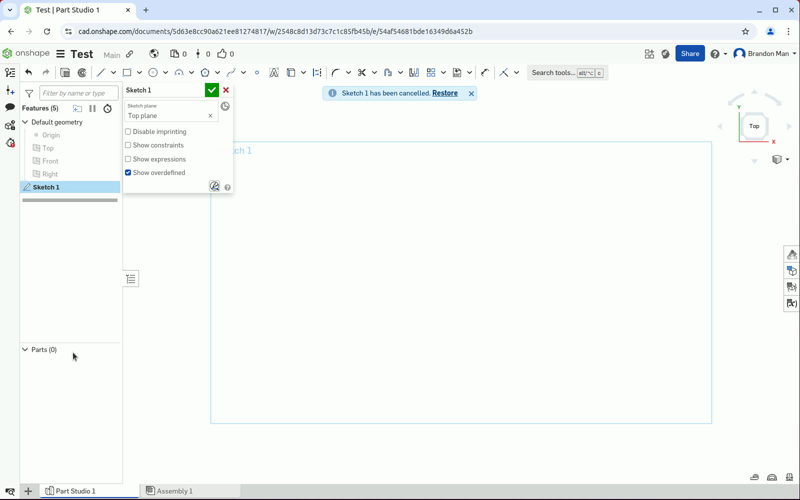
key(l)
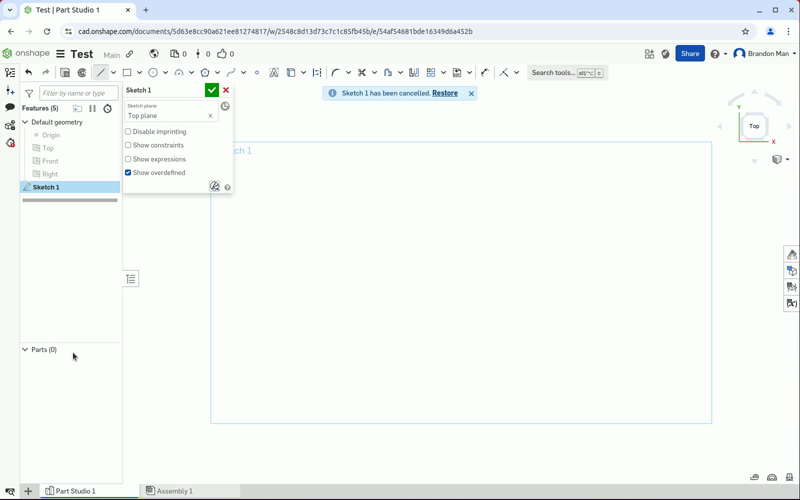
key_down(shift)
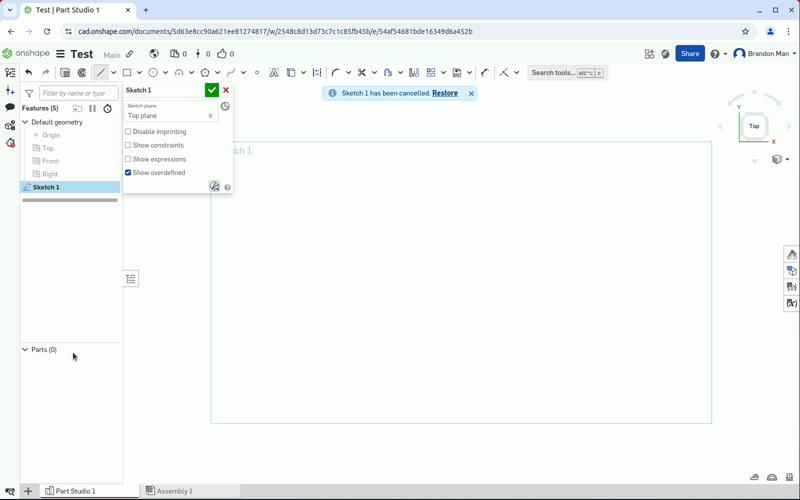
mouse_move(385, 395)
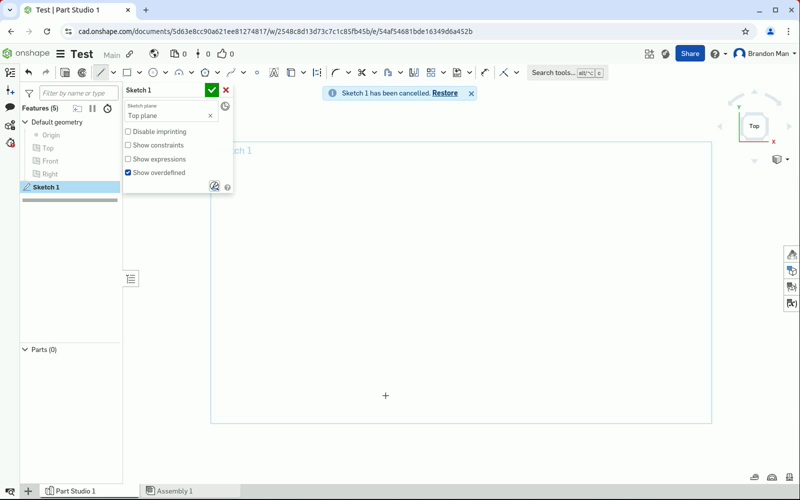
click(385, 395)
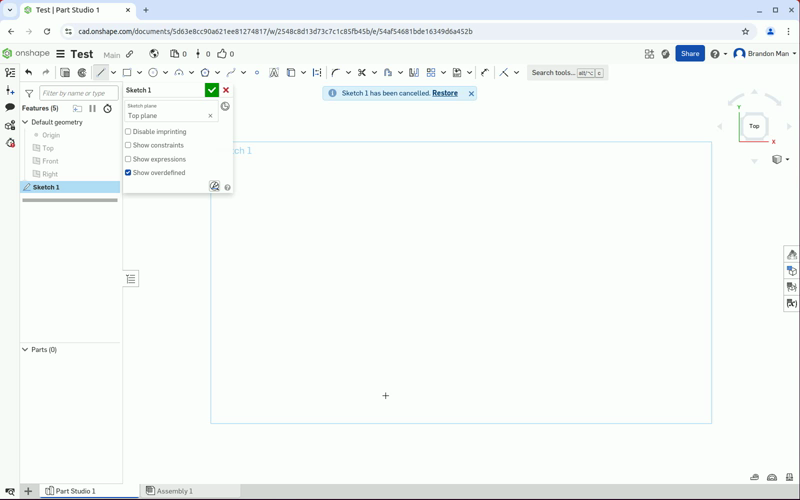
key_up(shift)
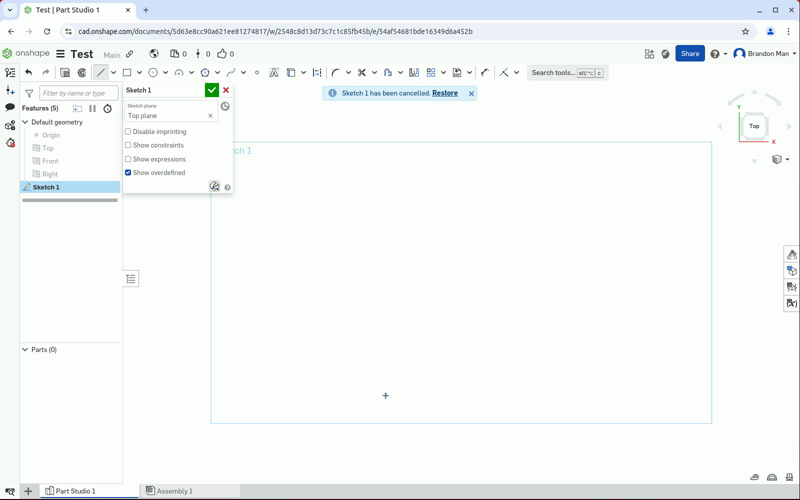
key_down(shift)
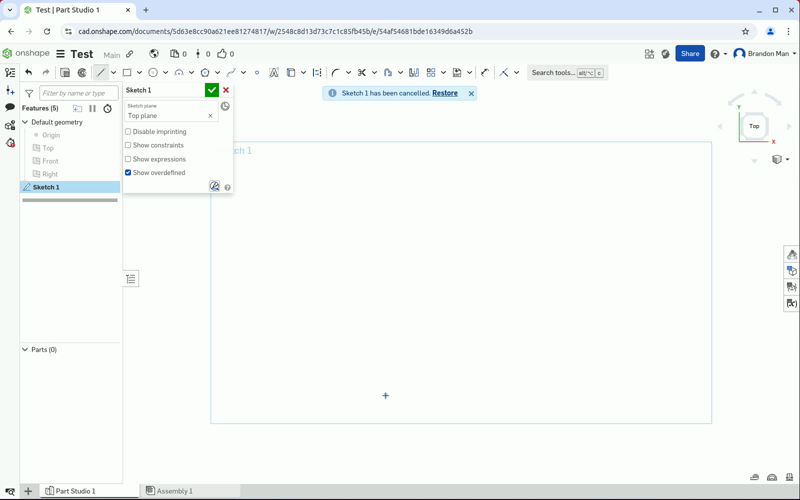
mouse_move(534, 395)
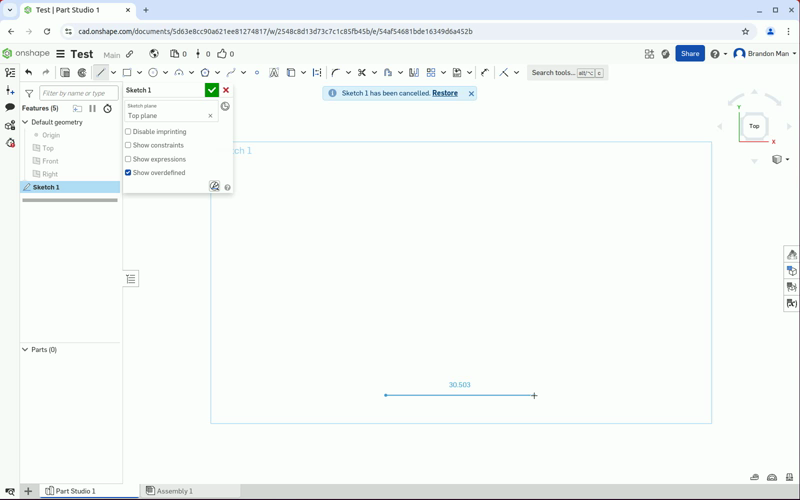
click(534, 395)
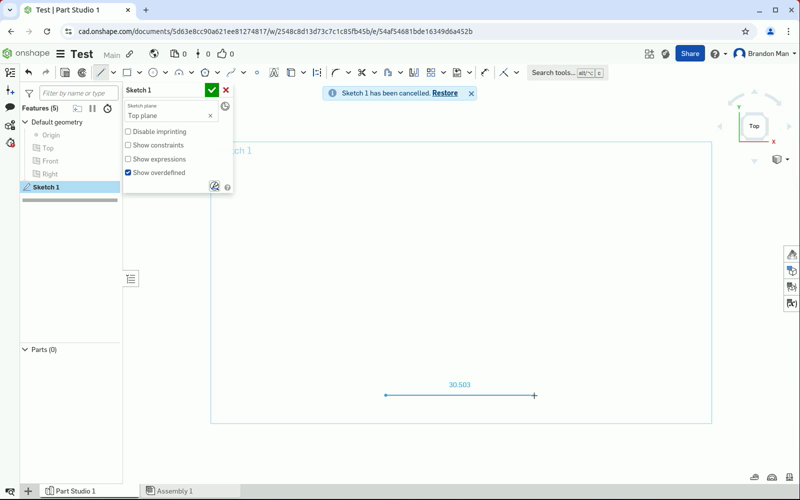
key_up(shift)
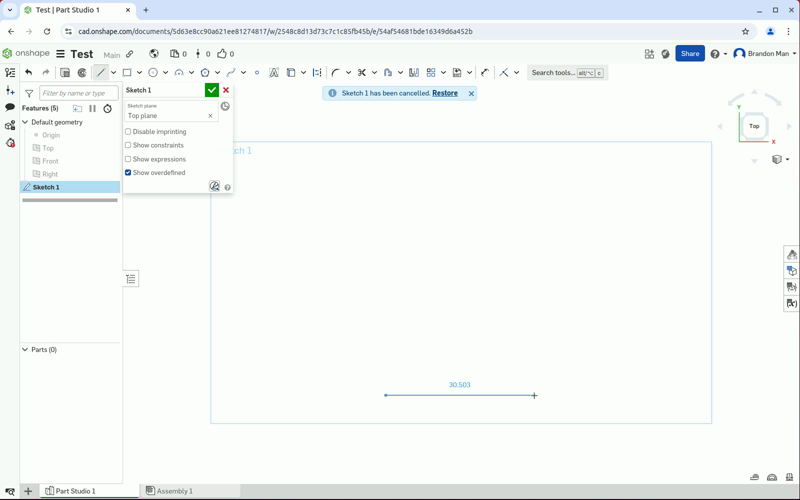
key_down(shift)
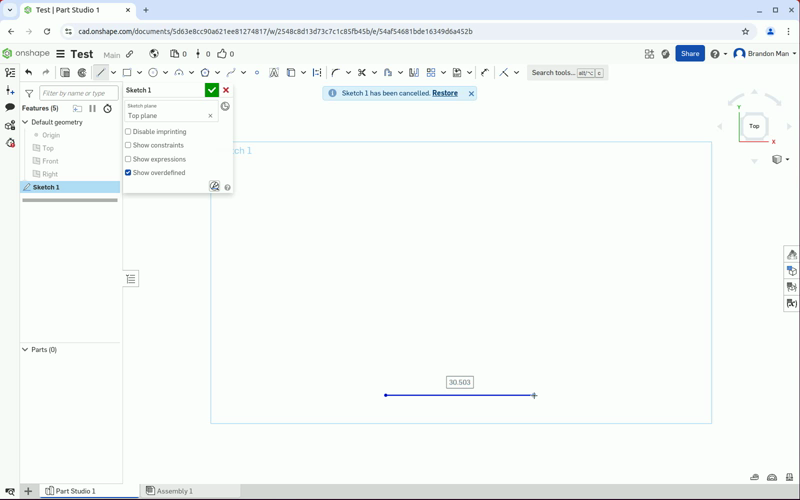
mouse_move(534, 171)
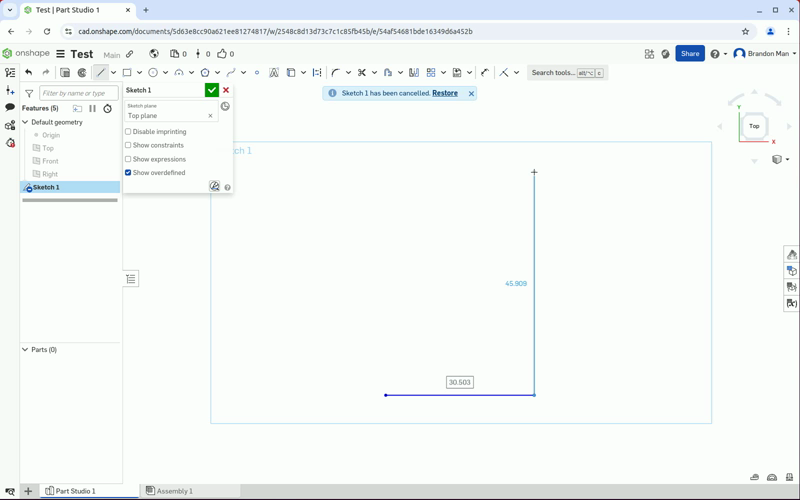
click(534, 171)
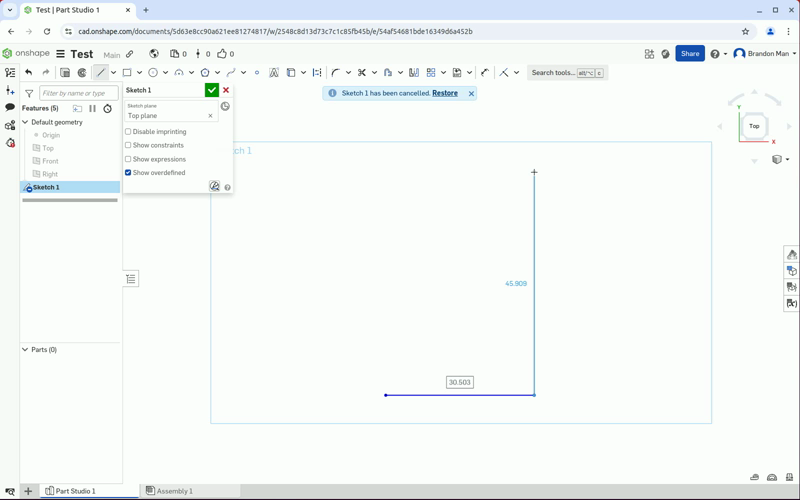
key_up(shift)
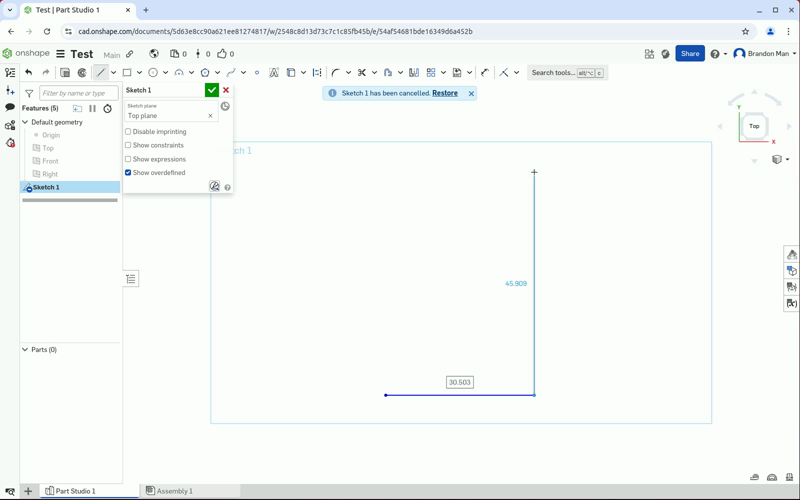
key_down(shift)
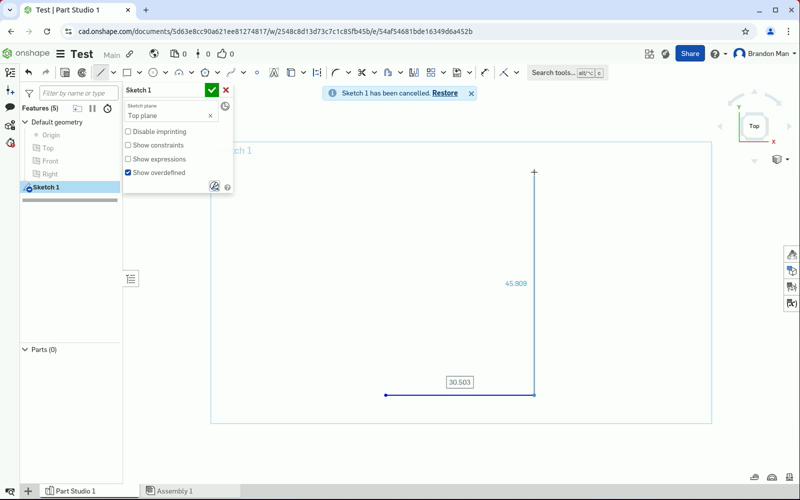
mouse_move(385, 171)
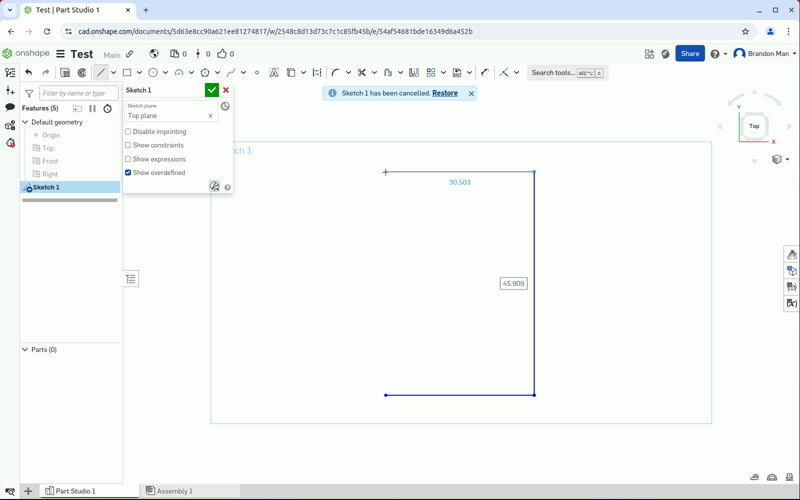
click(385, 171)
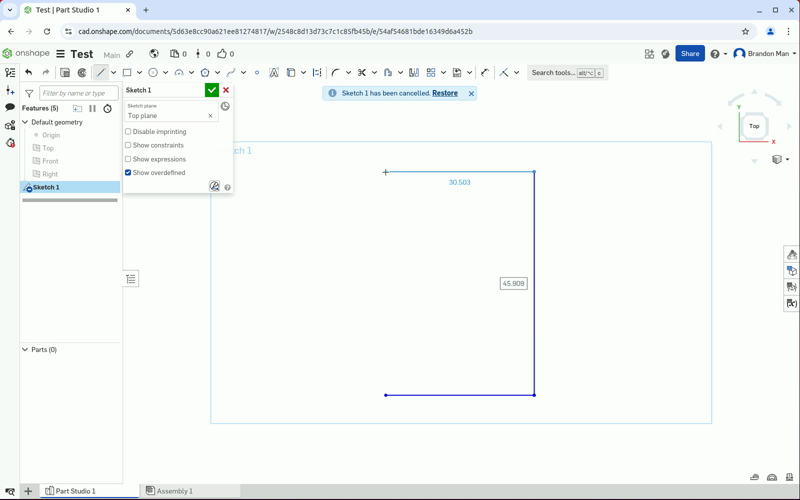
key_up(shift)
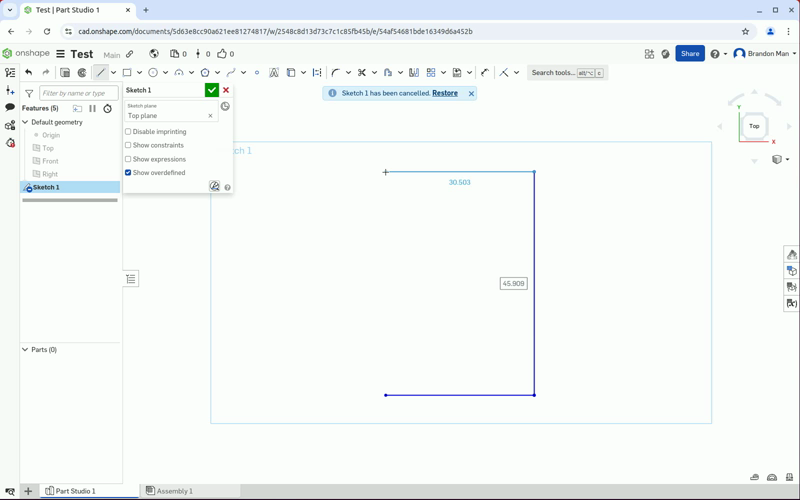
key_down(shift)
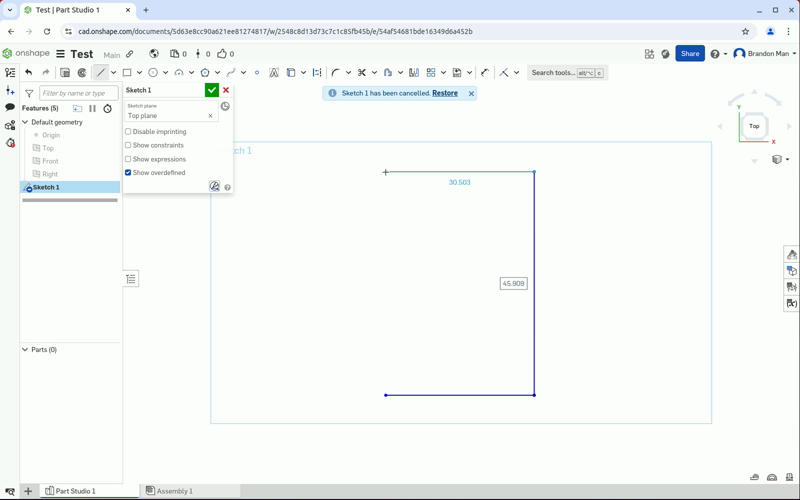
mouse_move(385, 395)
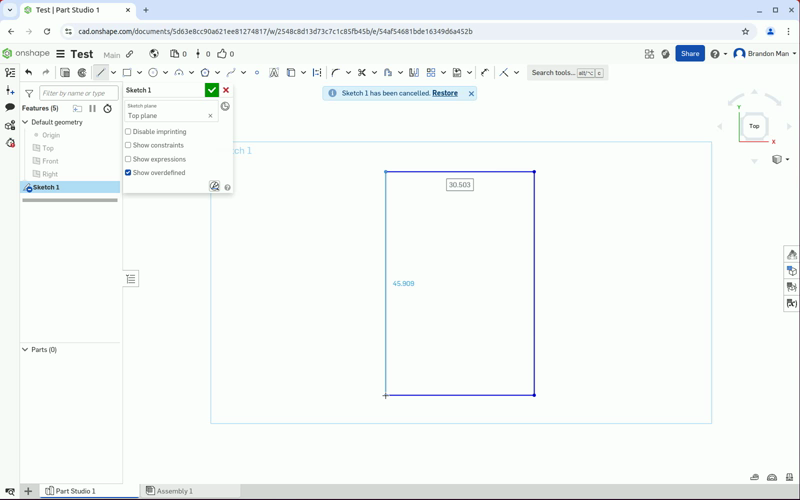
key_up(shift)
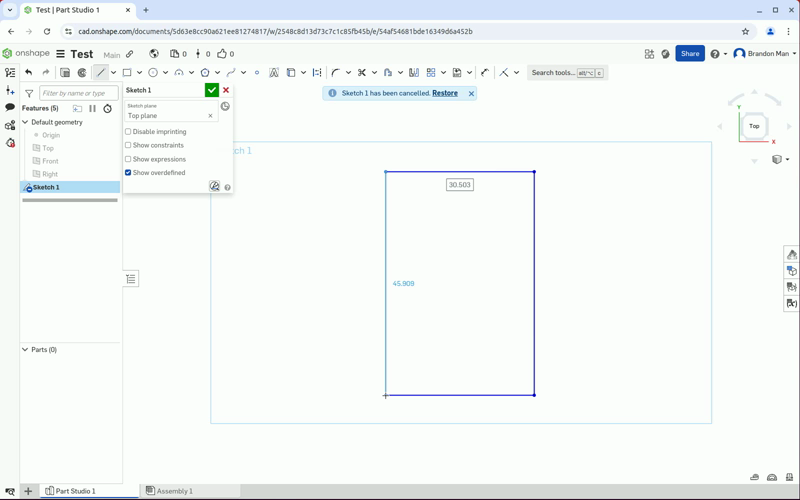
click(385, 395)
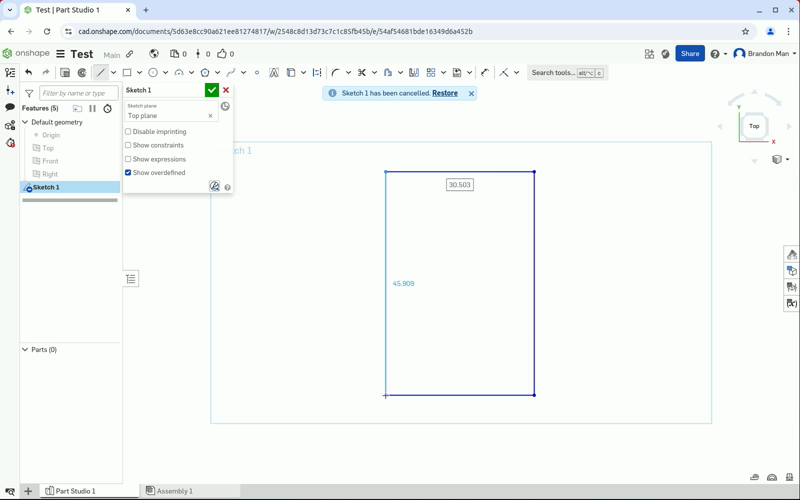
key(esc)
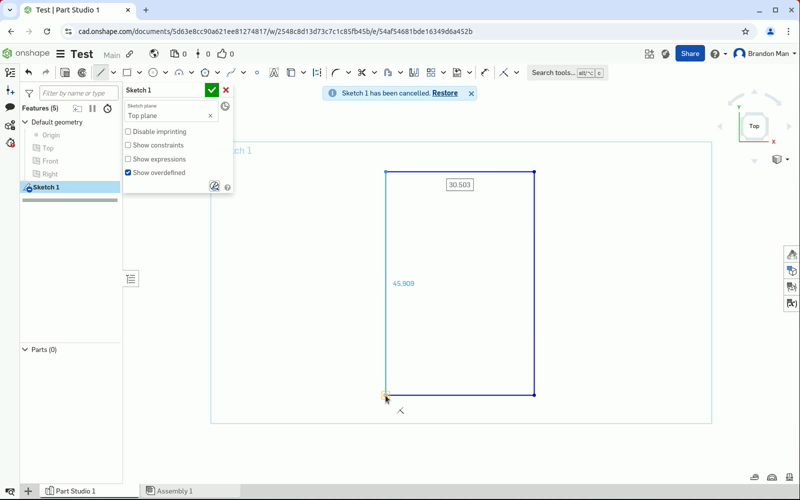
mouse_move(491, 216)
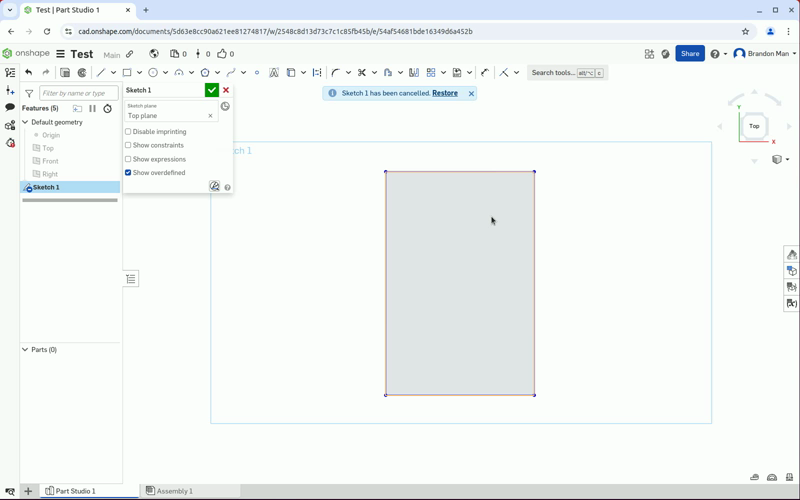
click(491, 216)
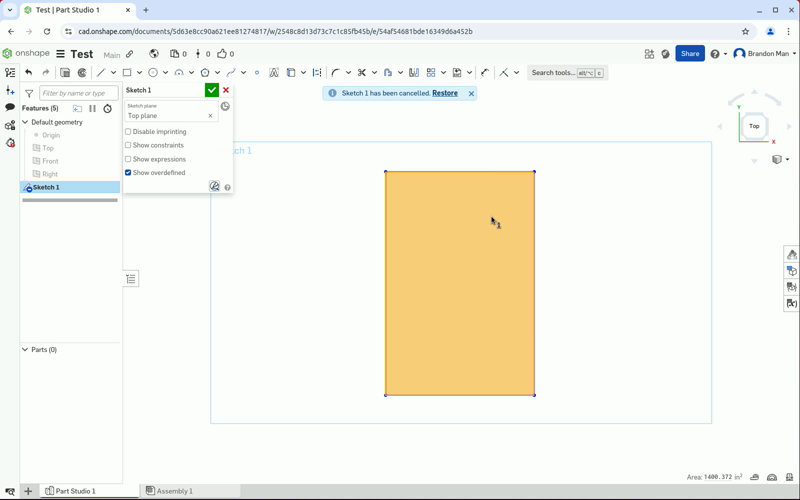
mouse_move(73, 352)
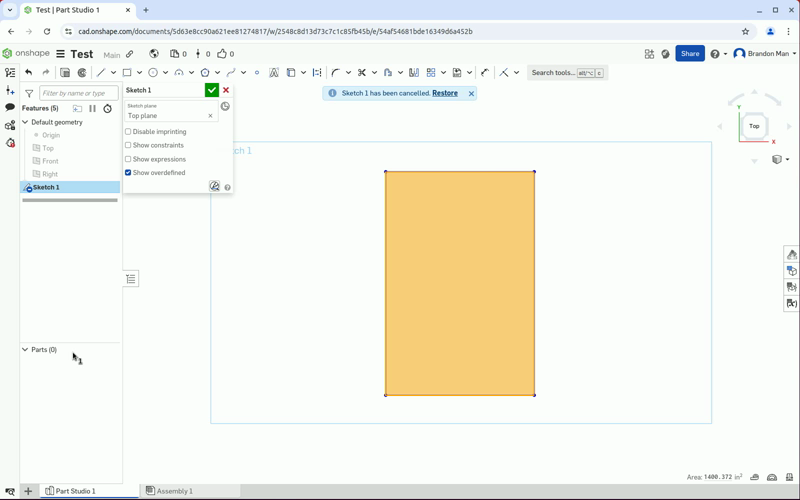
key(shift+y)
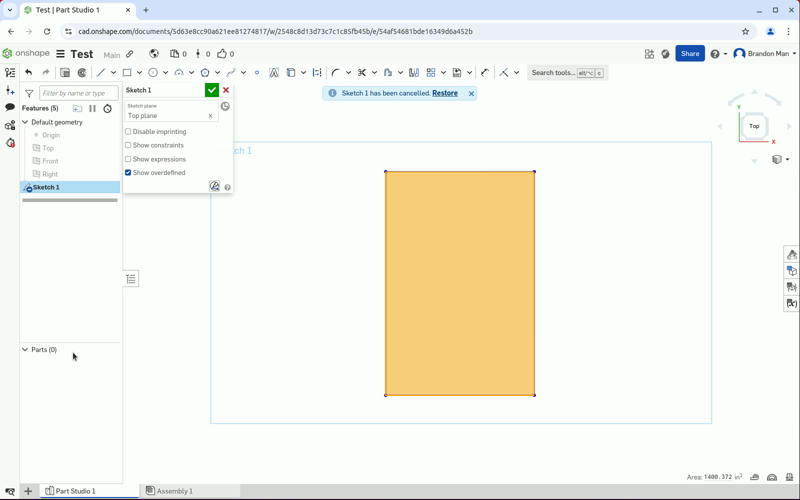
key(shift+e)
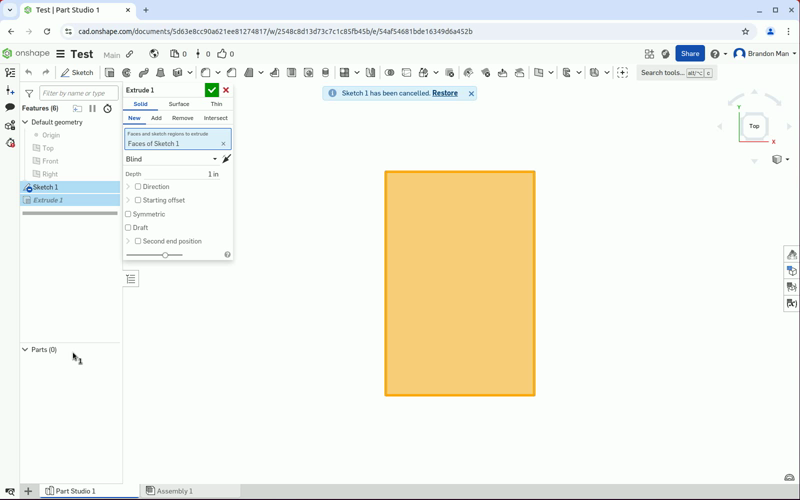
mouse_move(143, 106)
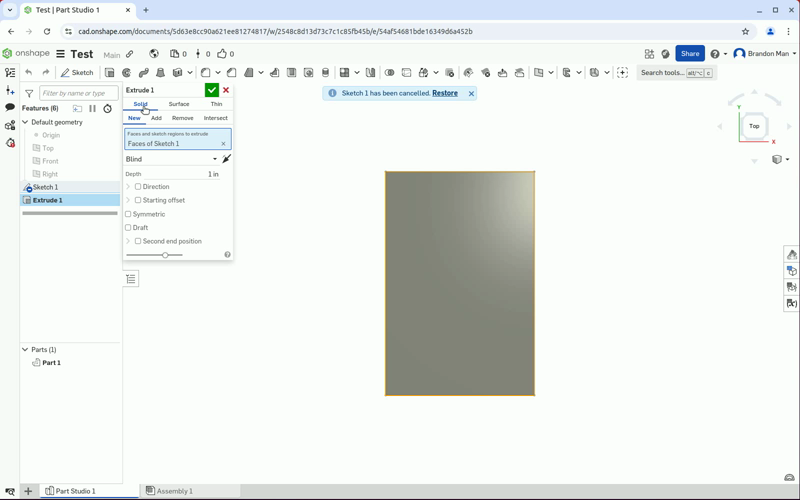
click(143, 106)
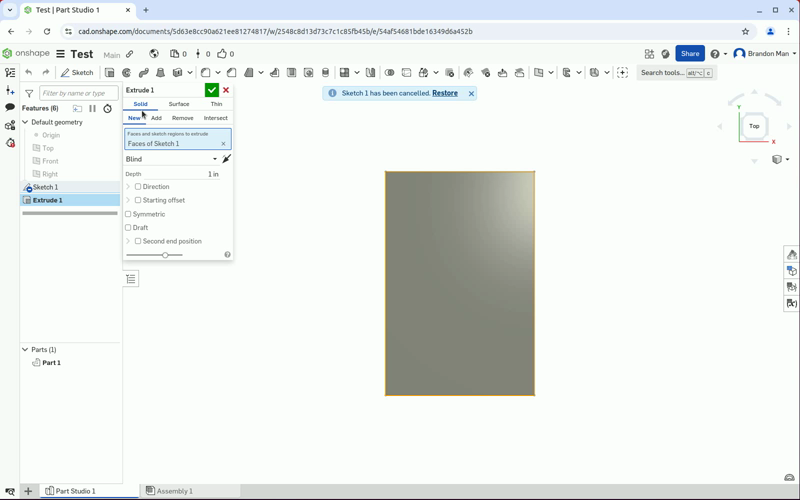
mouse_move(137, 120)
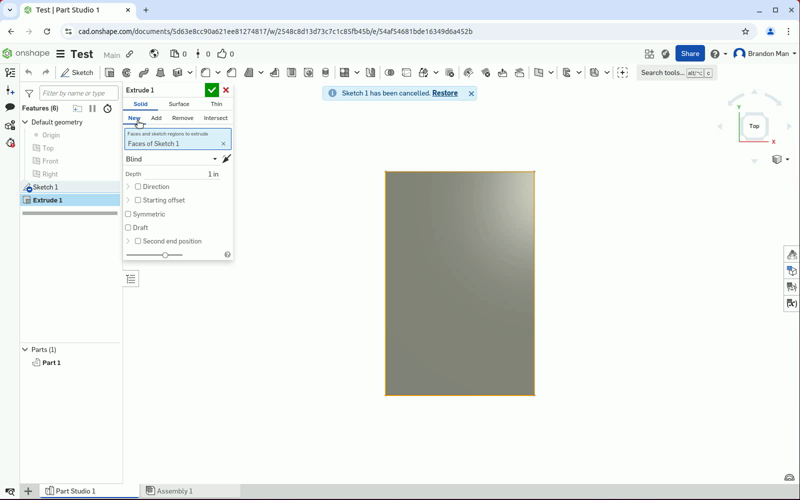
click(137, 120)
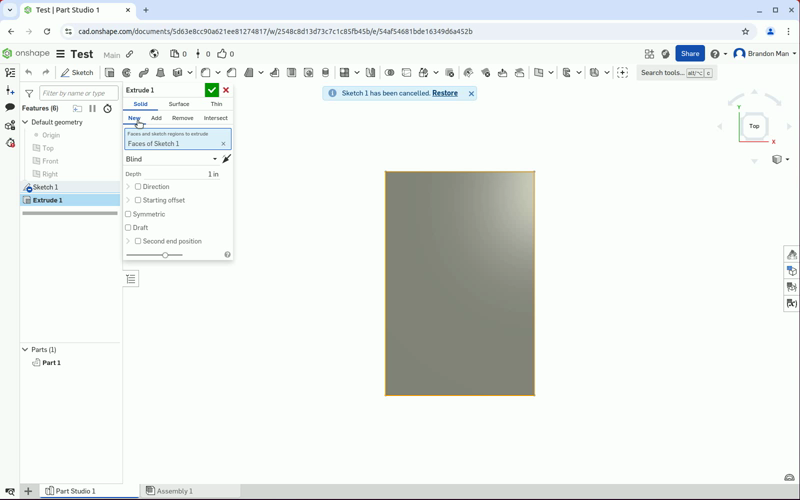
key(tab, 4)
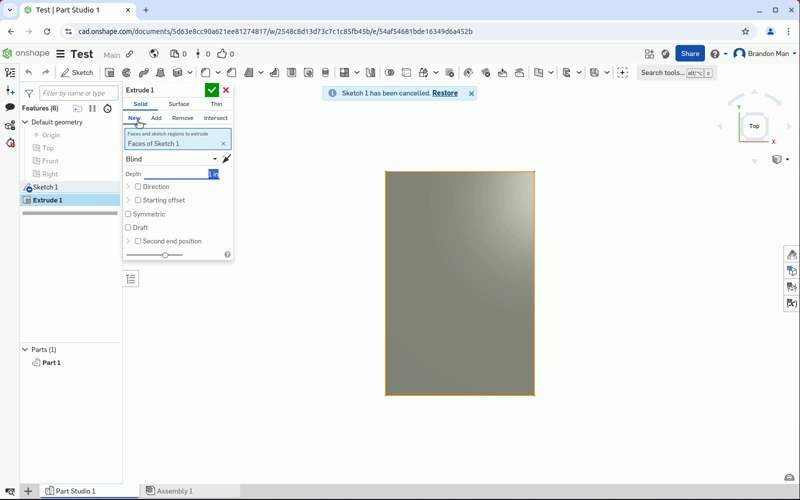
text(7.703)
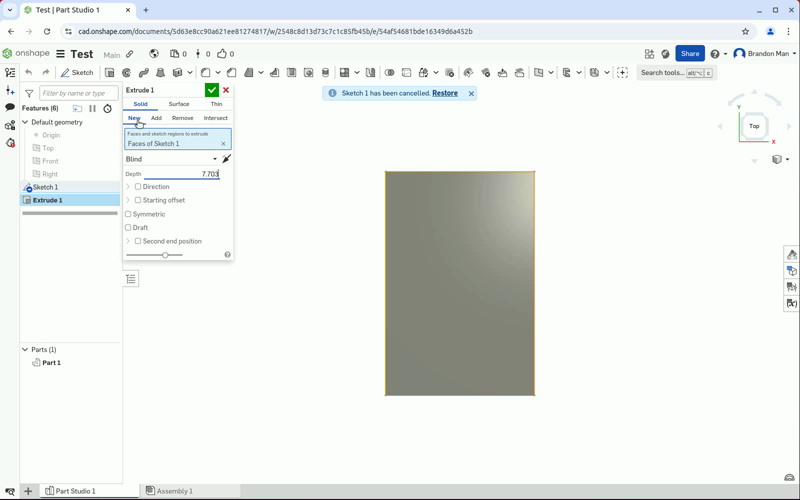
key(enter)
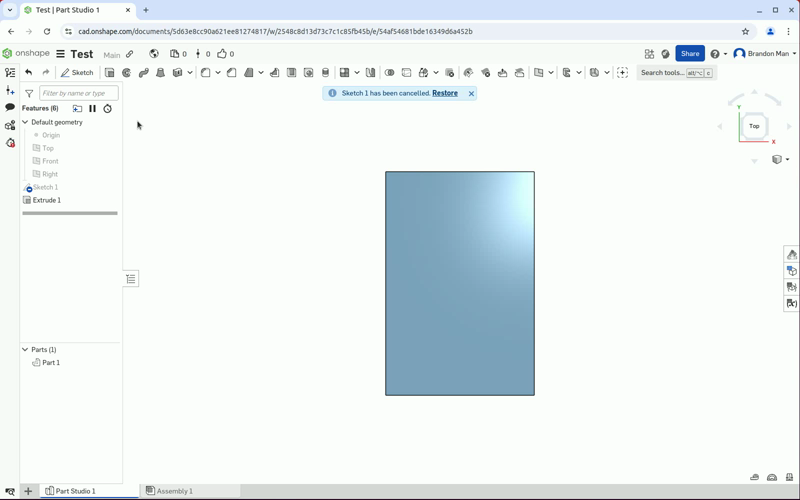
key(shift+h)
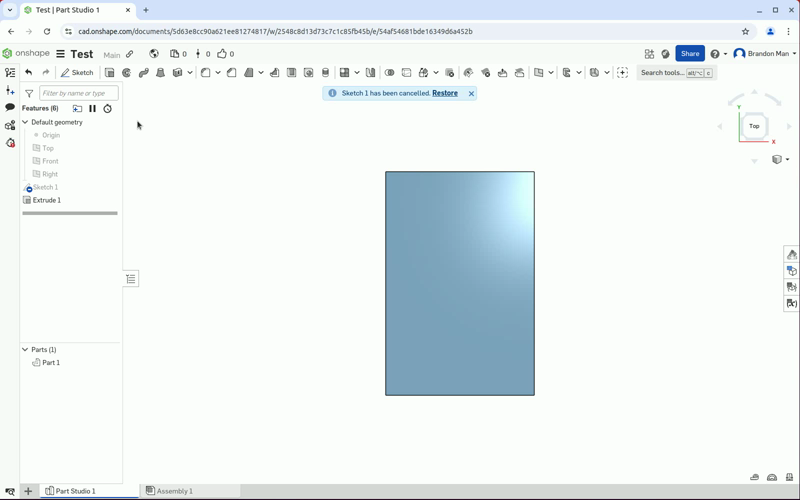
key(shift+h)
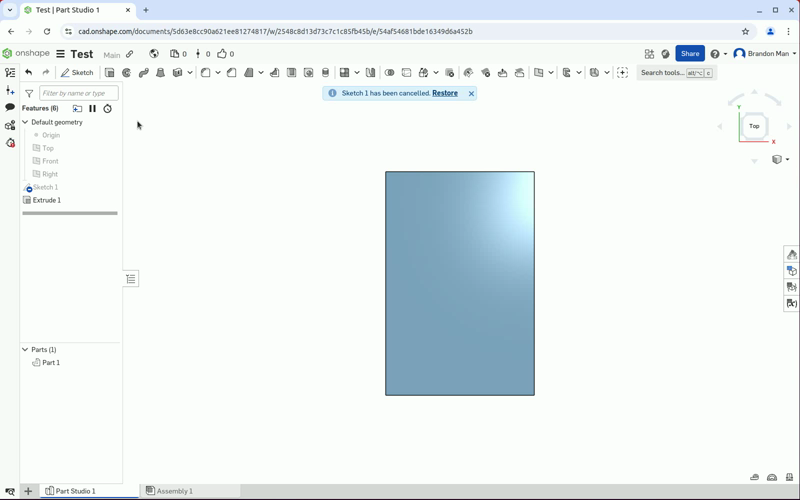
mouse_move(73, 189)
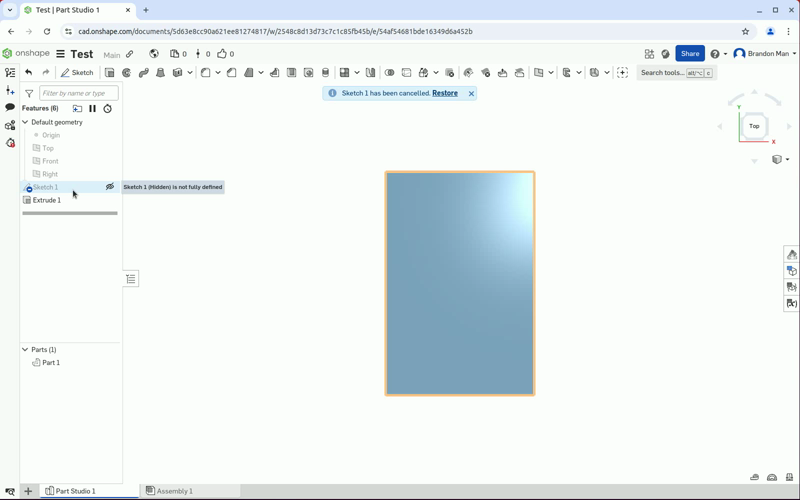
click(73, 189)
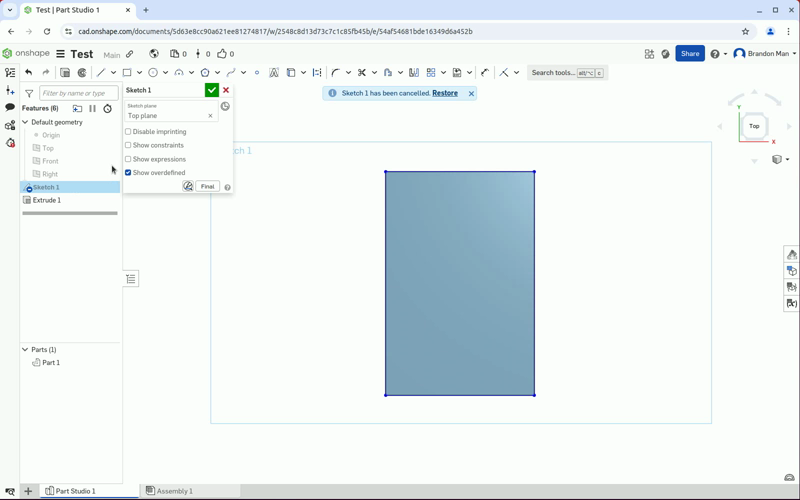
mouse_move(229, 92)
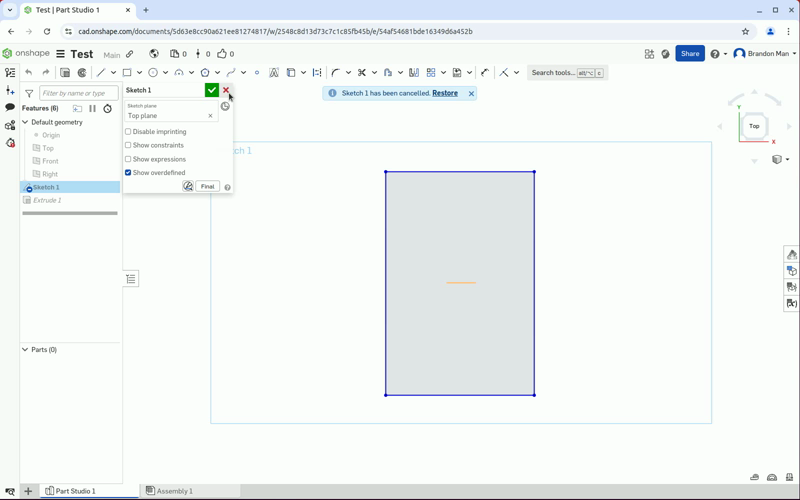
click(229, 92)
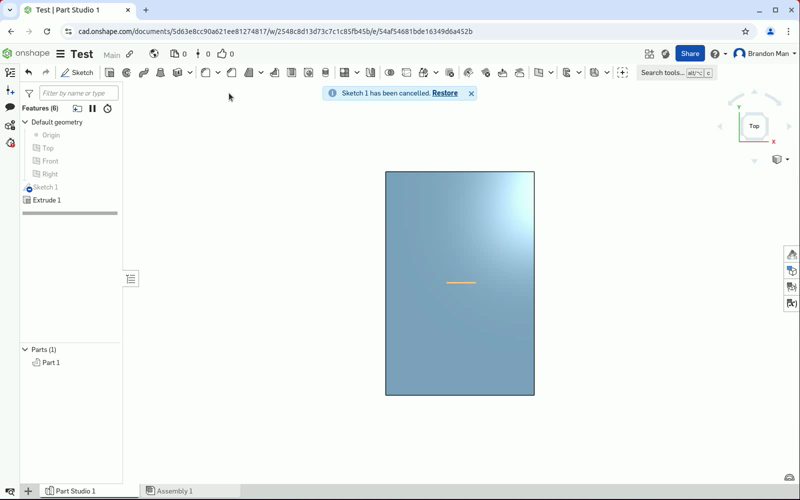
mouse_move(541, 75)
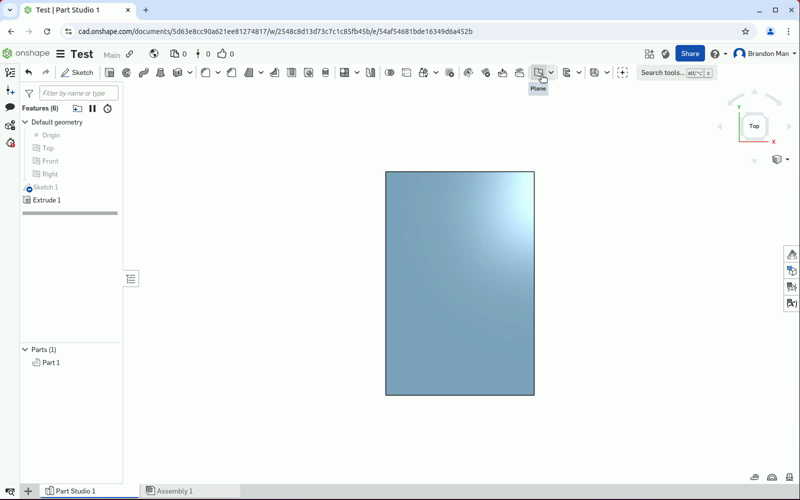
click(541, 75)
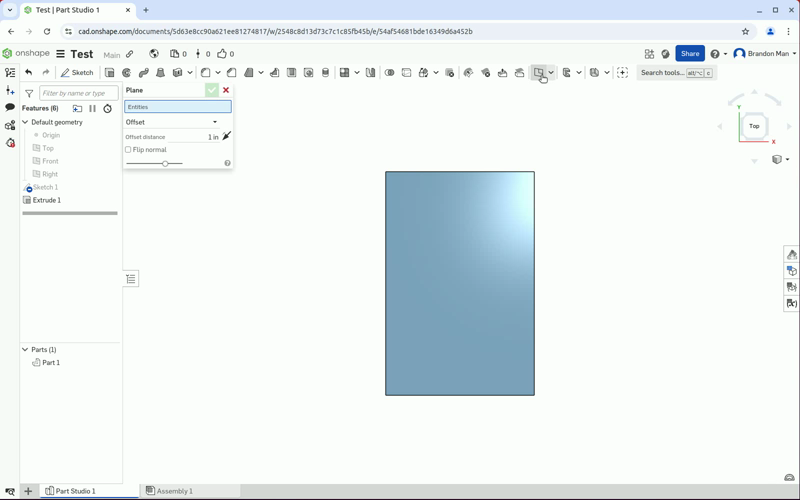
mouse_move(73, 150)
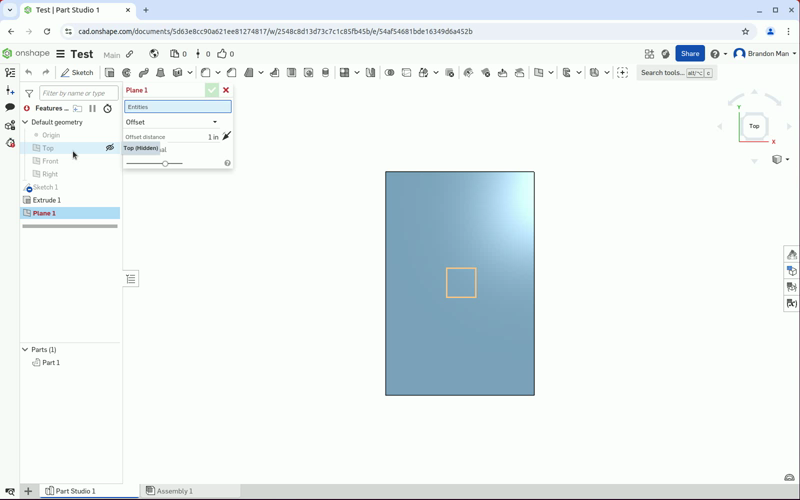
click(73, 150)
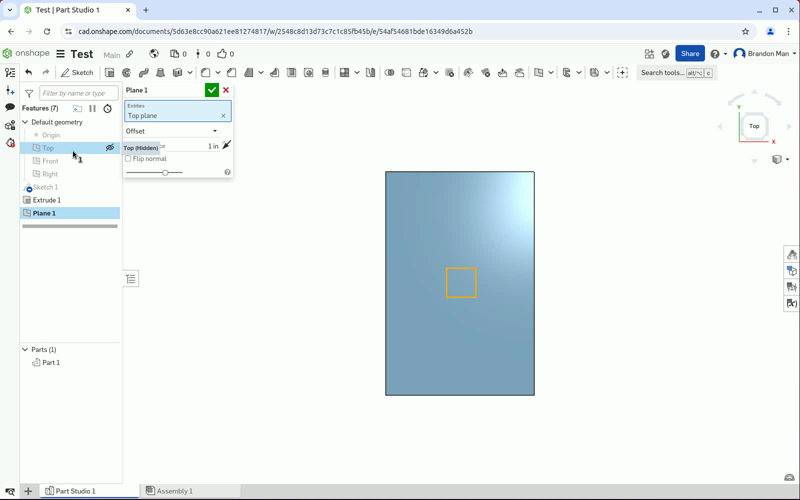
key(tab, 2)
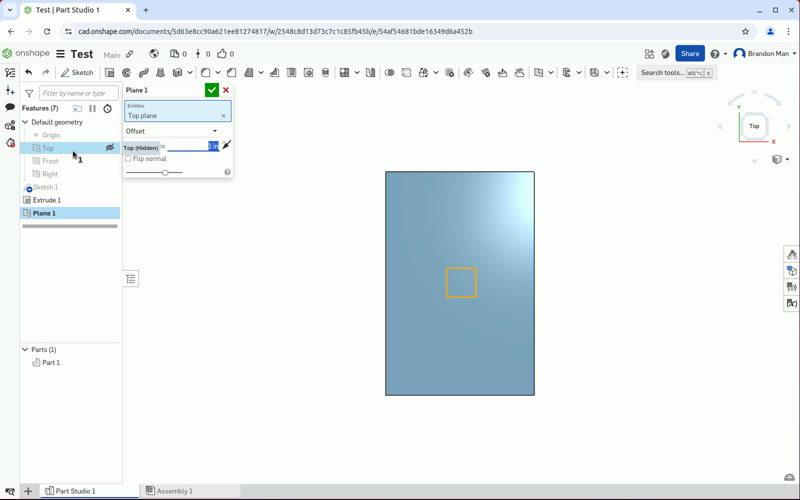
text(7.703)
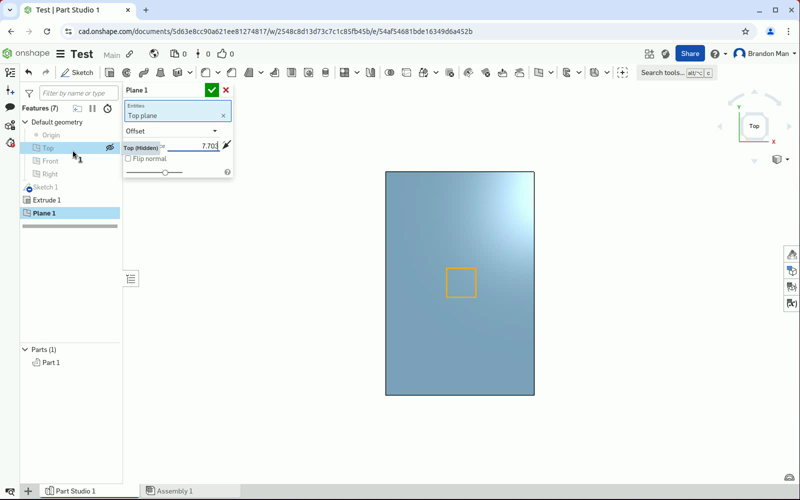
key(enter, 2)
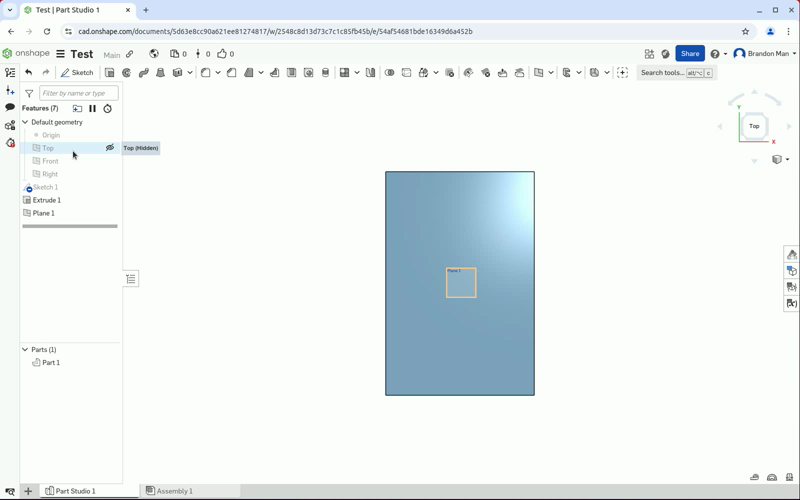
key(shift+s)
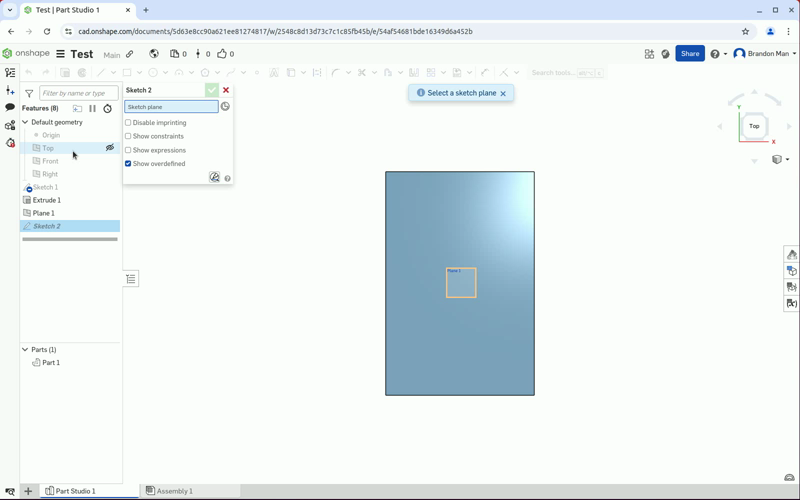
mouse_move(73, 215)
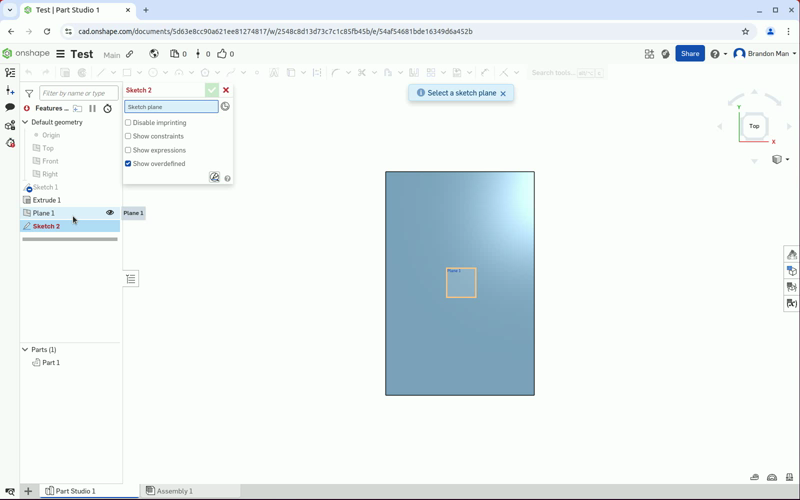
click(73, 215)
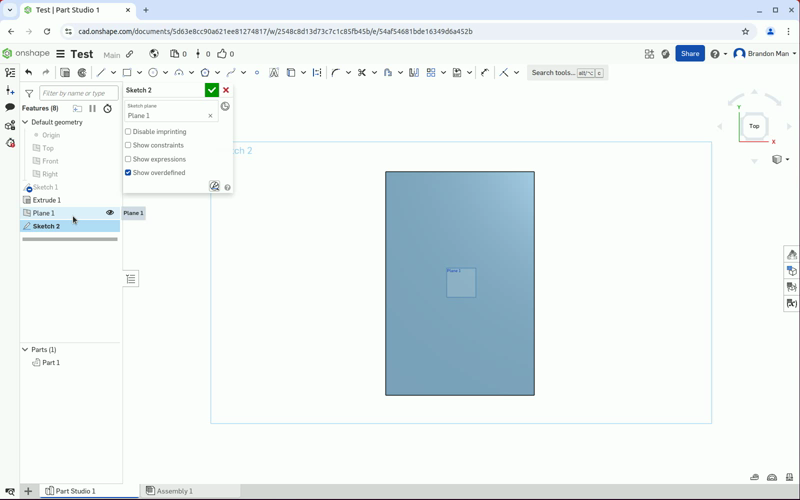
mouse_move(73, 352)
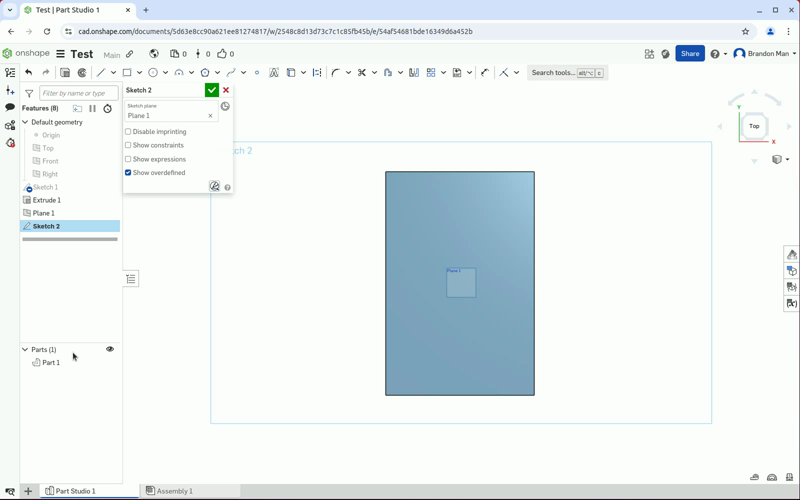
key(y)
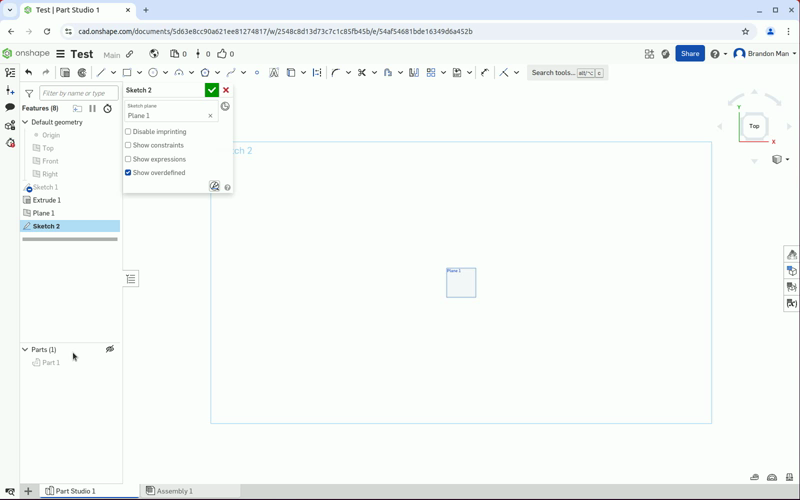
key(l)
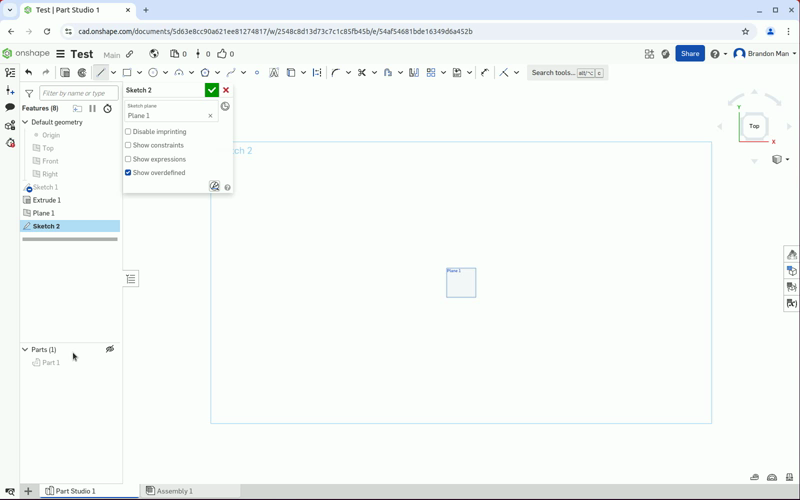
key_down(shift)
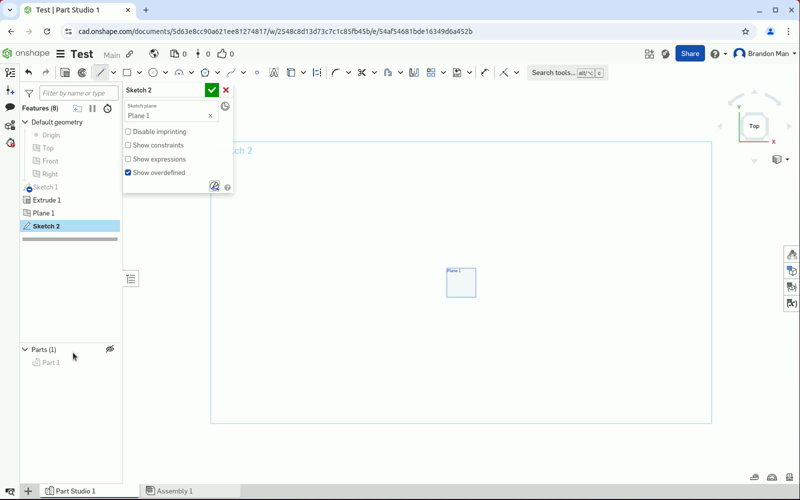
mouse_move(385, 207)
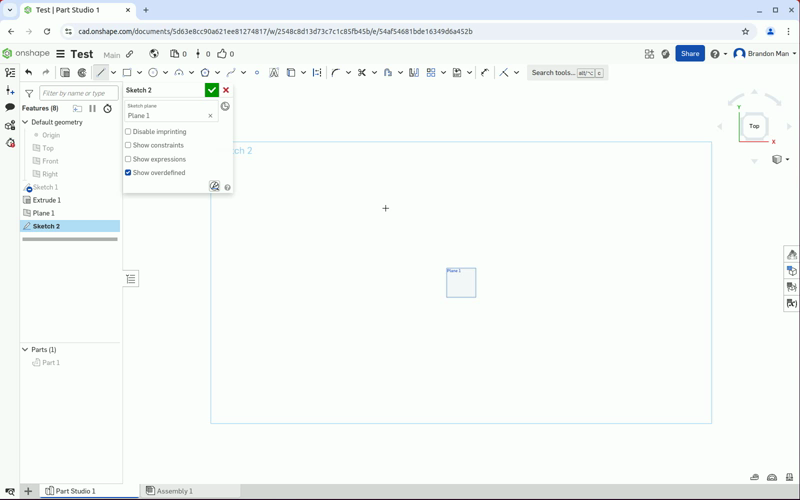
click(385, 207)
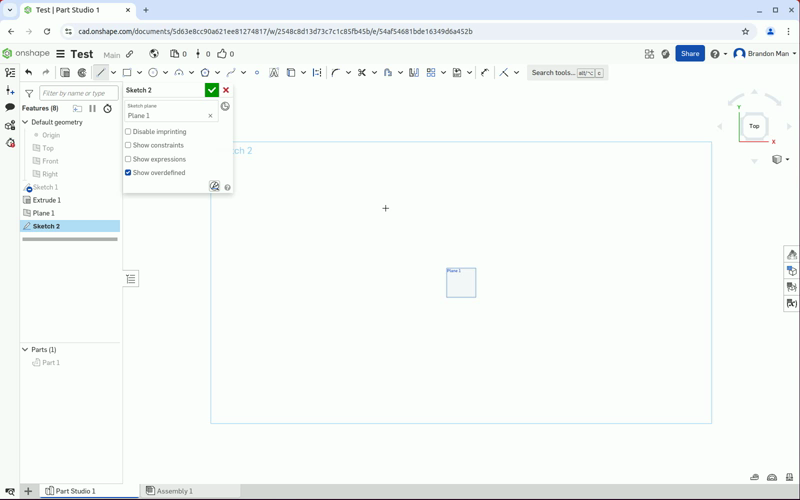
key_up(shift)
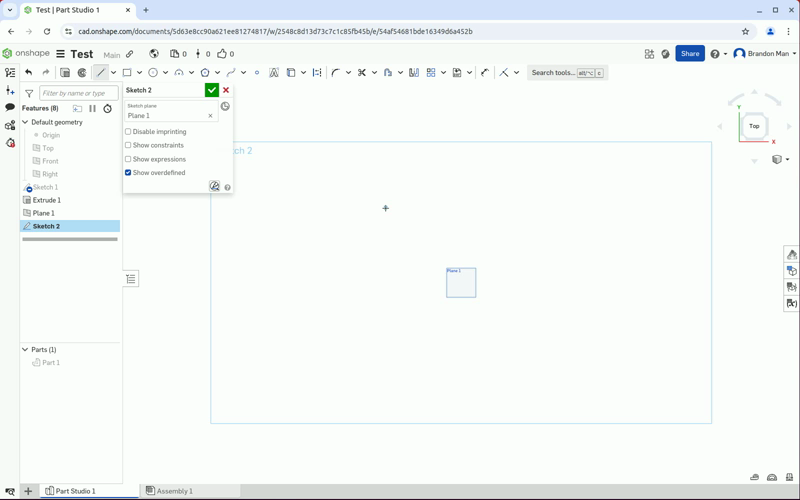
key_down(shift)
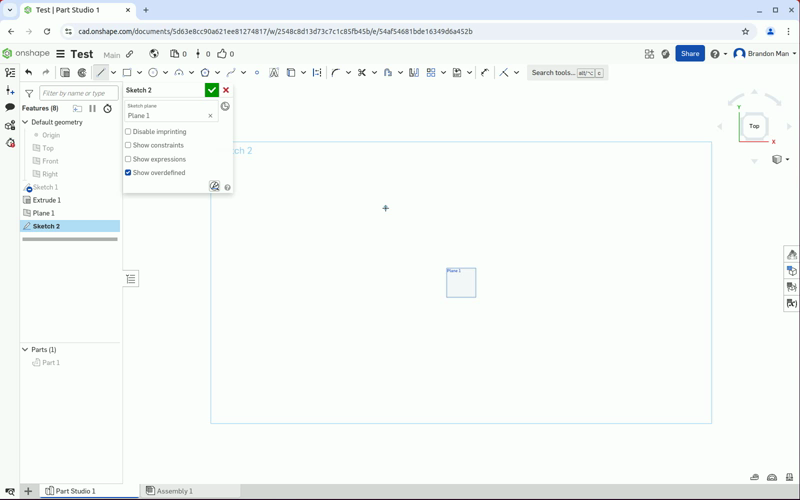
mouse_move(535, 207)
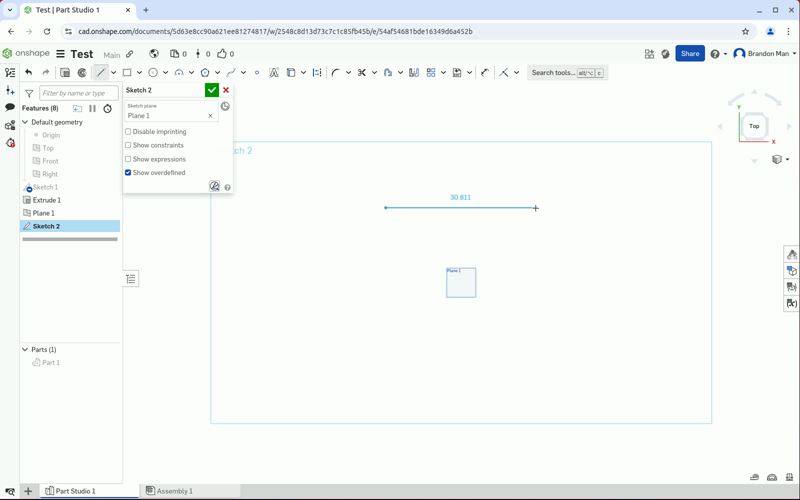
click(535, 207)
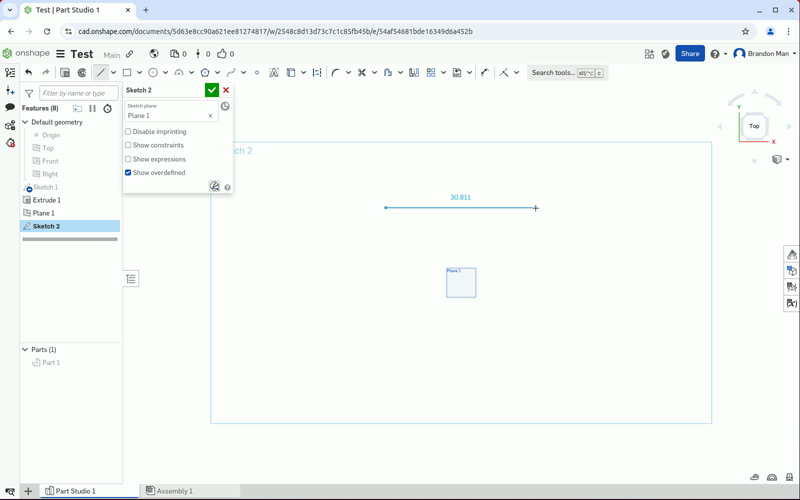
key_up(shift)
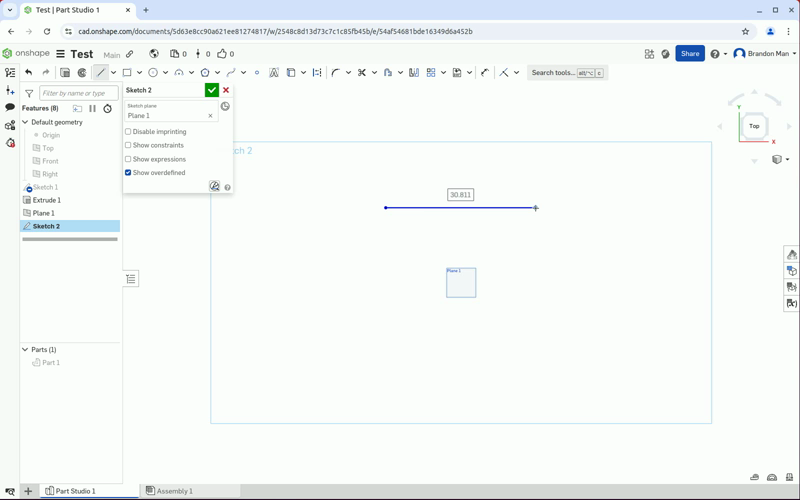
key_down(shift)
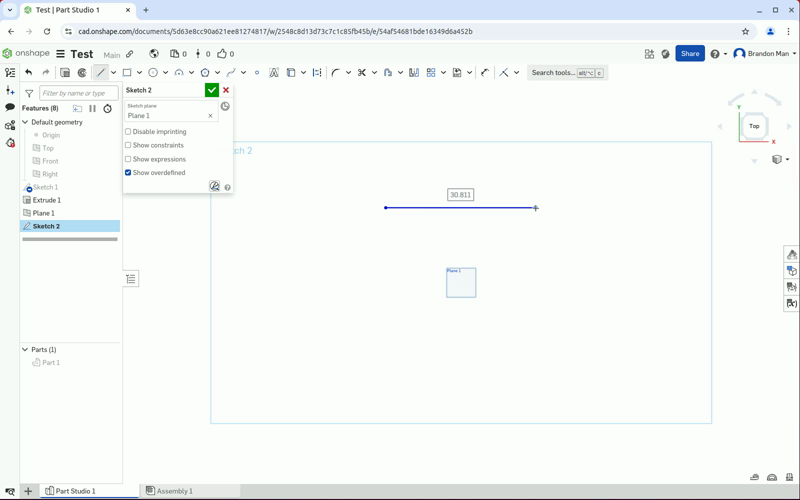
mouse_move(565, 207)
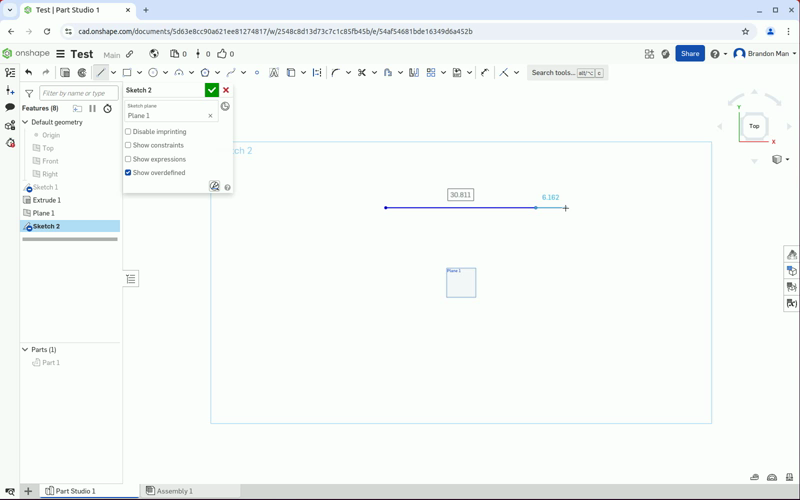
mouse_move(535, 170)
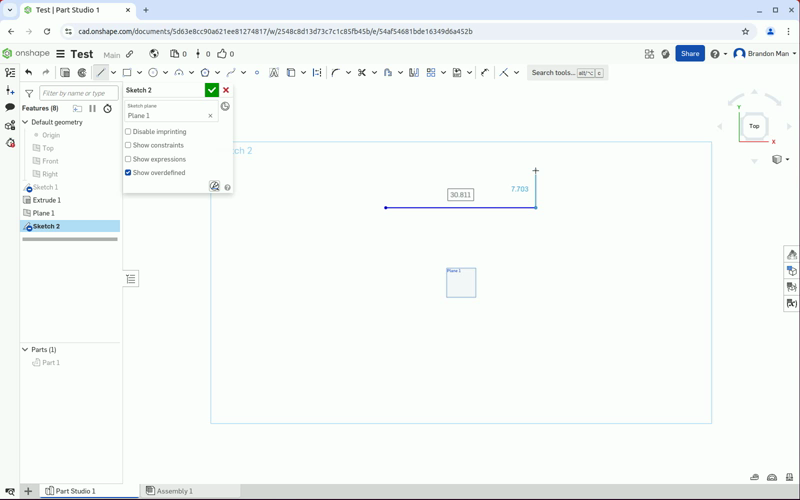
click(535, 170)
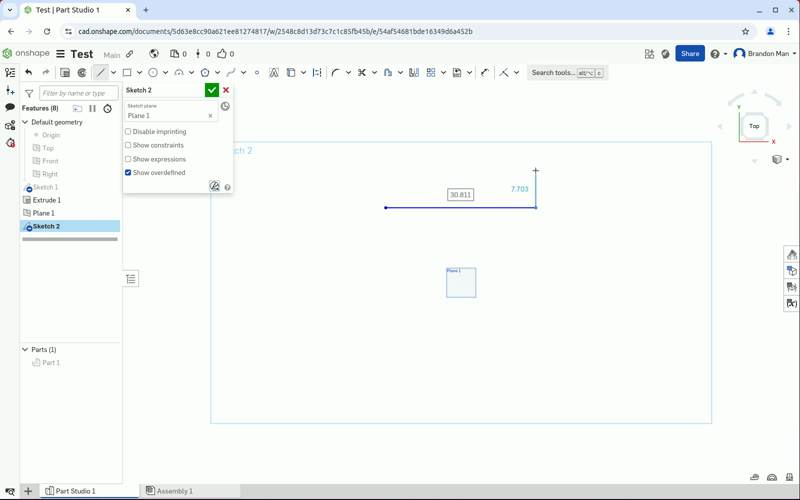
key_up(shift)
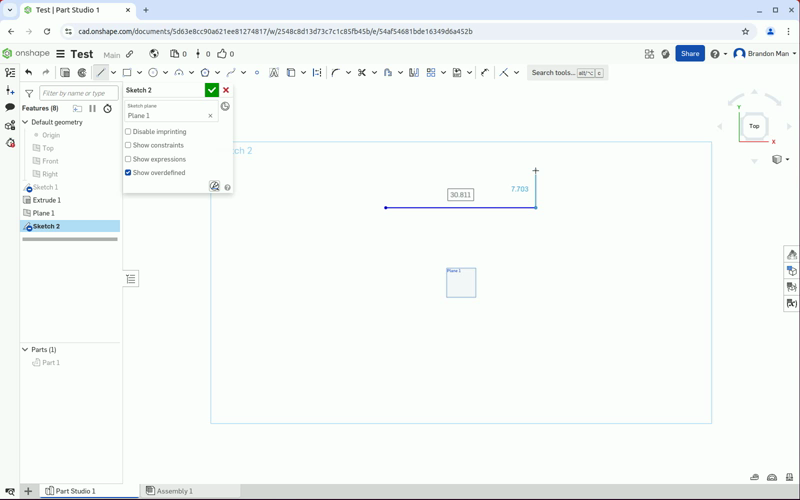
key_down(shift)
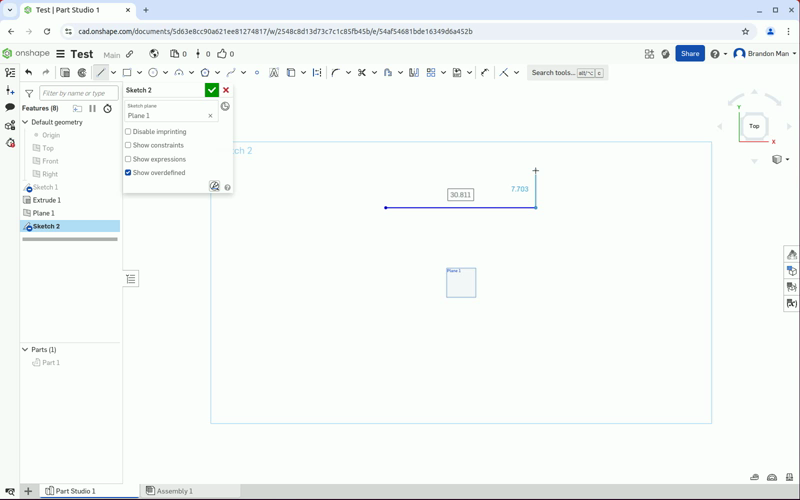
mouse_move(385, 170)
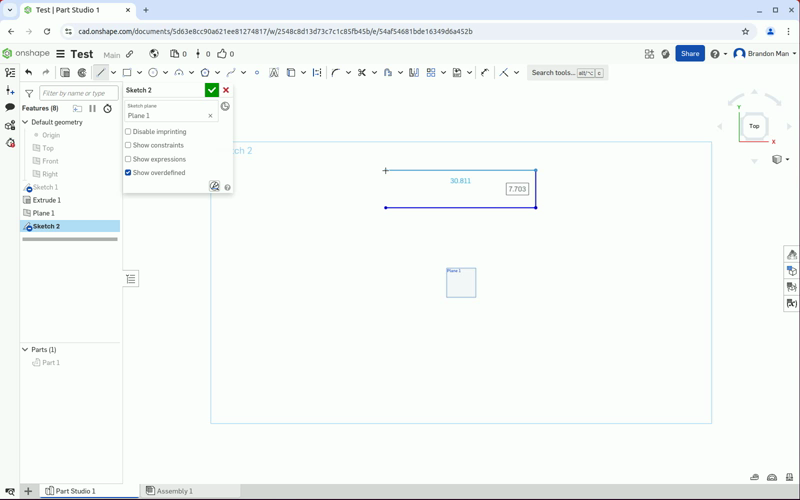
click(385, 170)
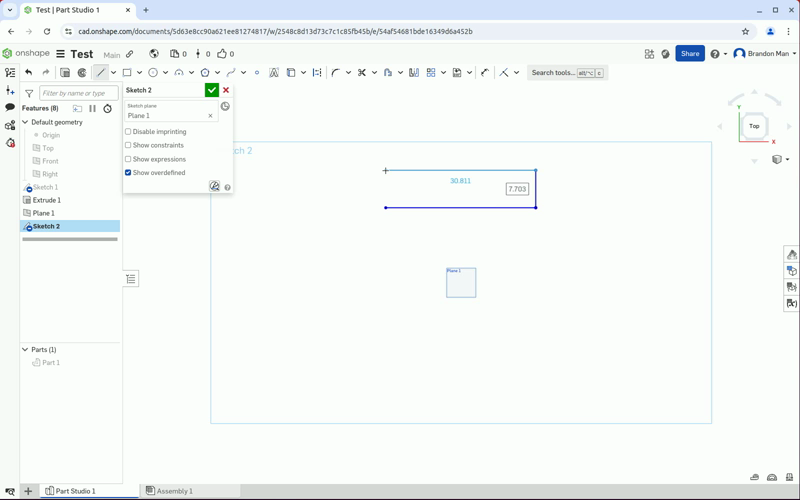
key_up(shift)
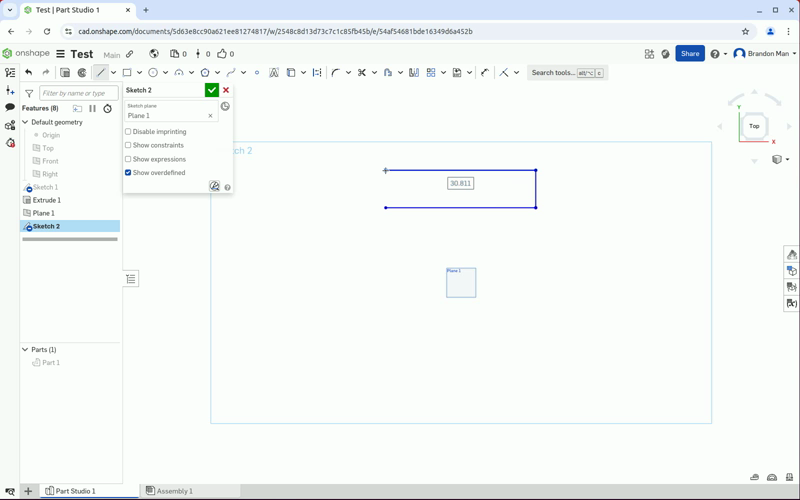
mouse_move(415, 170)
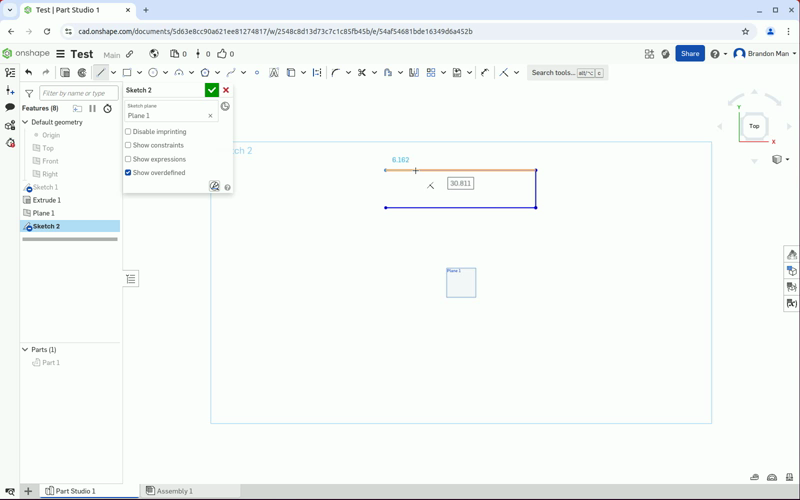
key_down(shift)
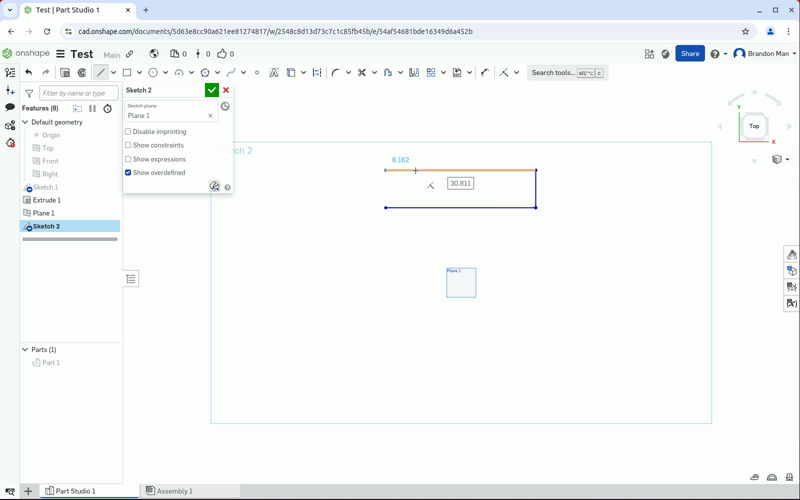
mouse_move(385, 207)
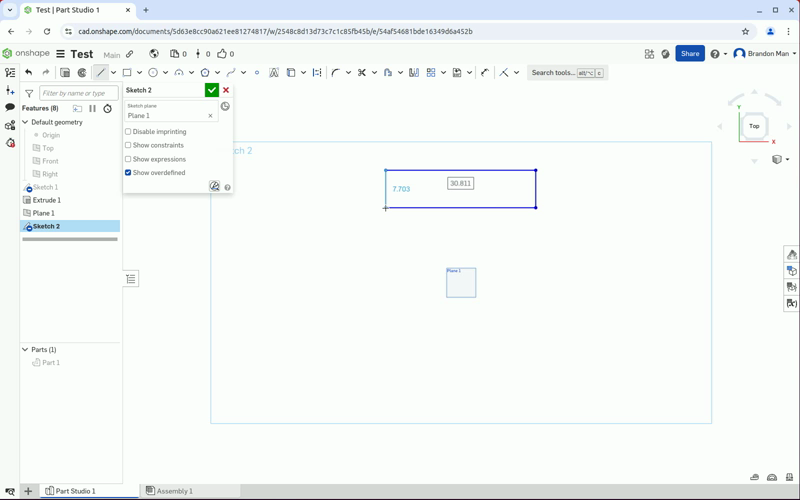
key_up(shift)
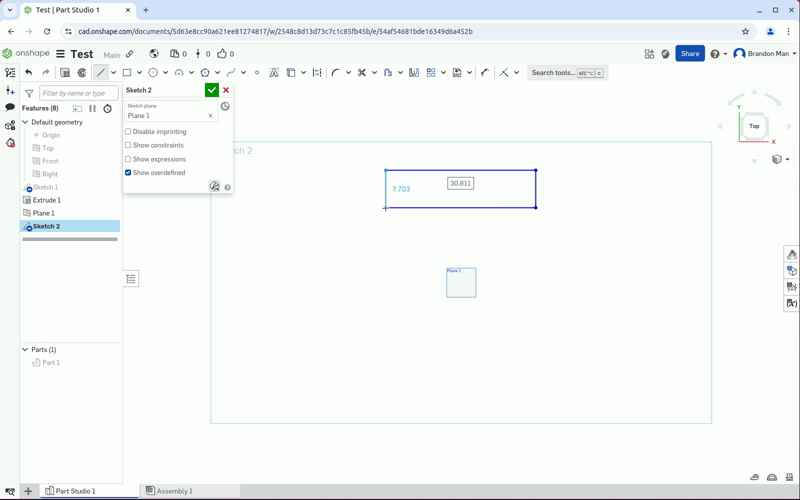
click(385, 207)
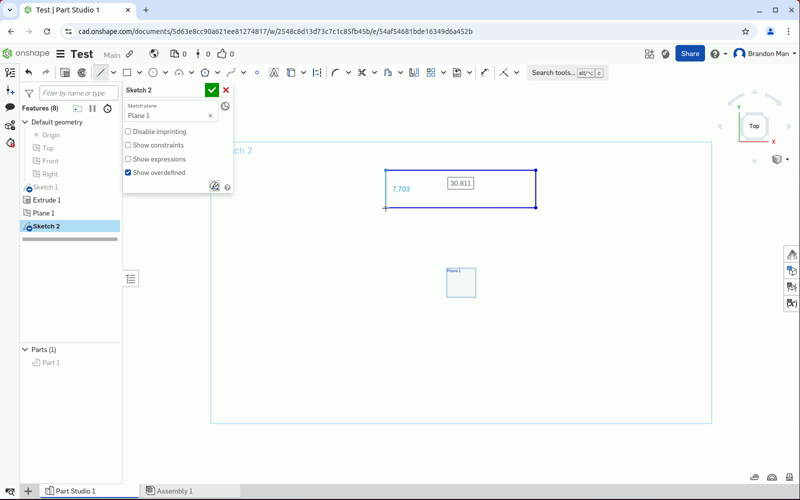
key(esc)
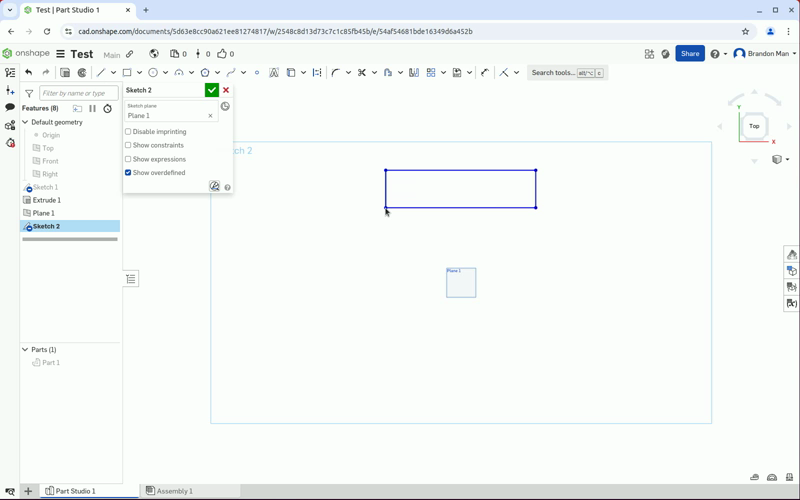
mouse_move(508, 185)
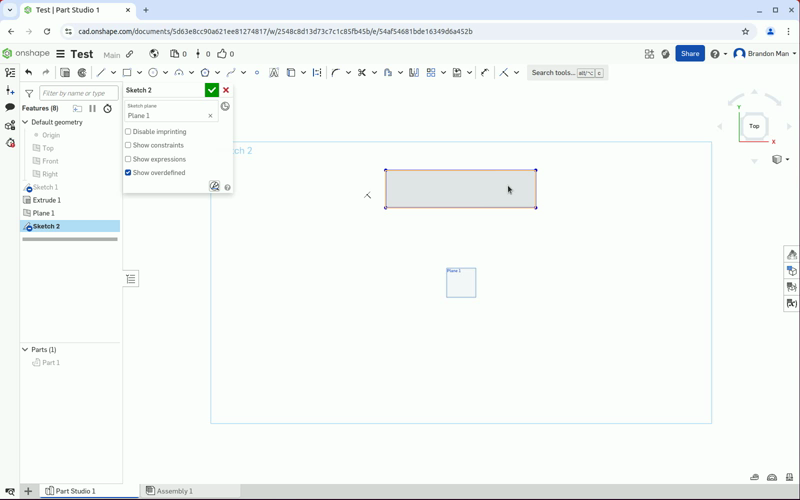
click(508, 185)
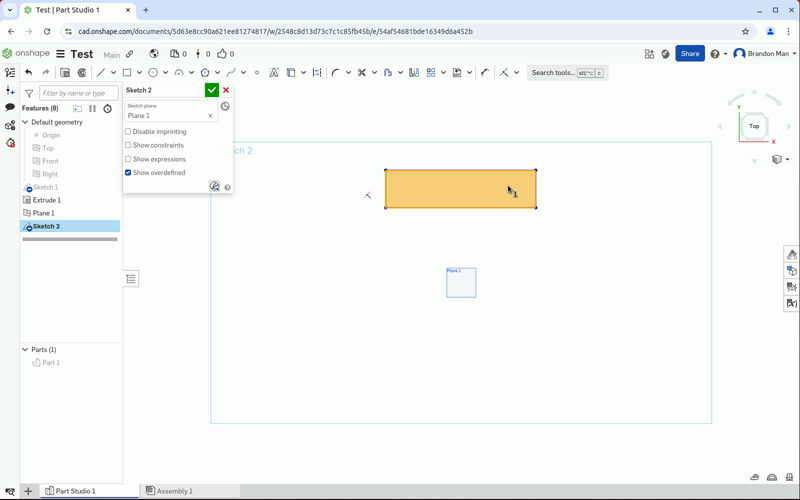
mouse_move(73, 352)
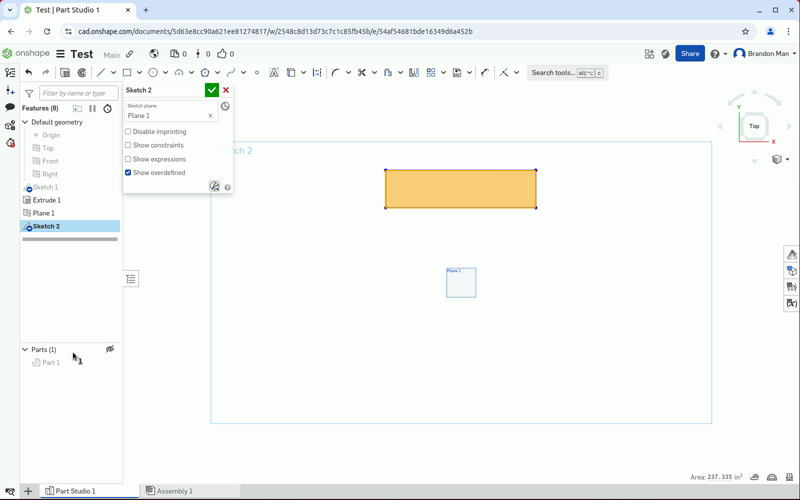
key(shift+y)
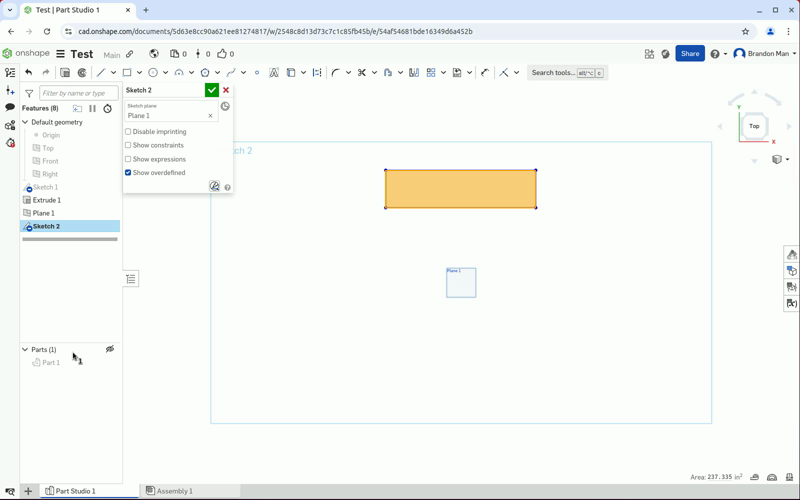
key(shift+e)
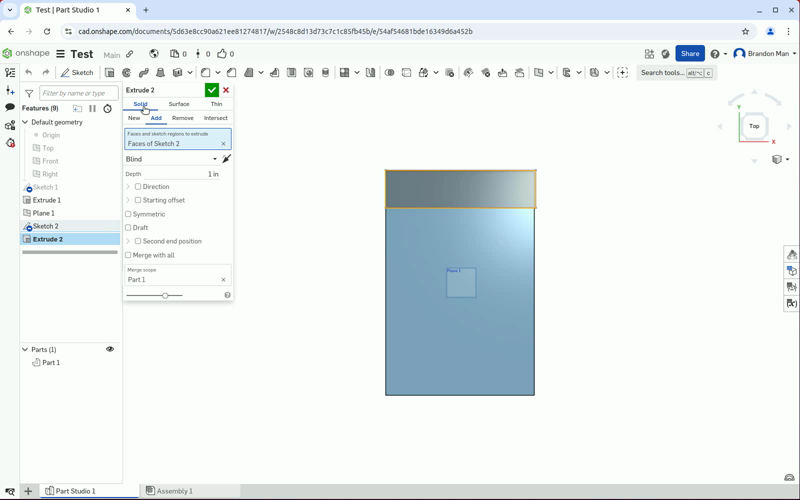
mouse_move(143, 106)
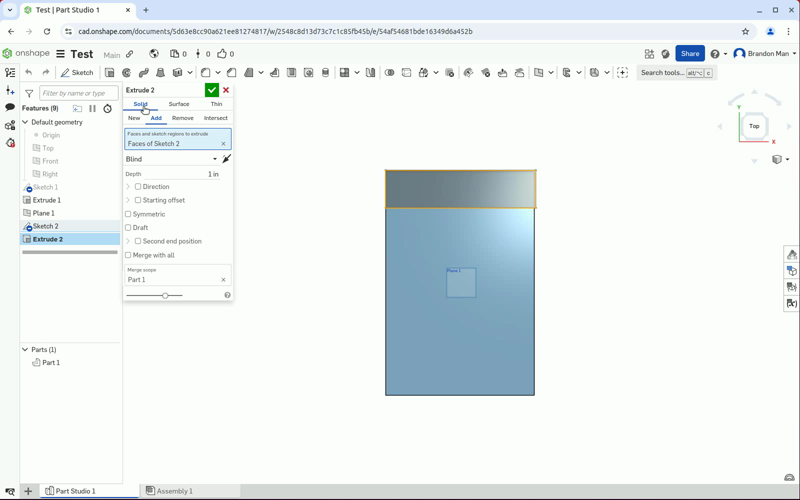
click(143, 106)
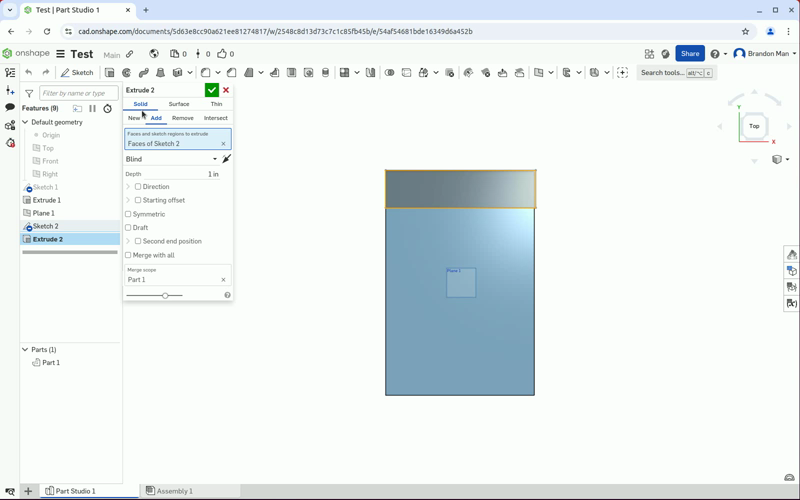
mouse_move(137, 120)
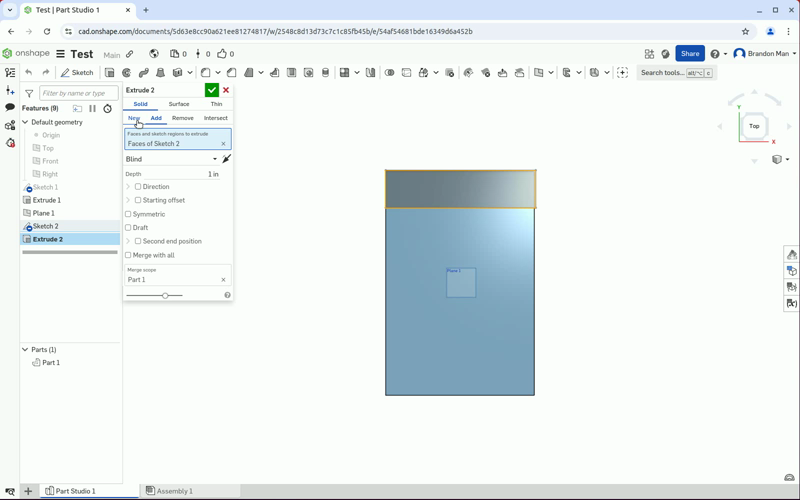
click(137, 120)
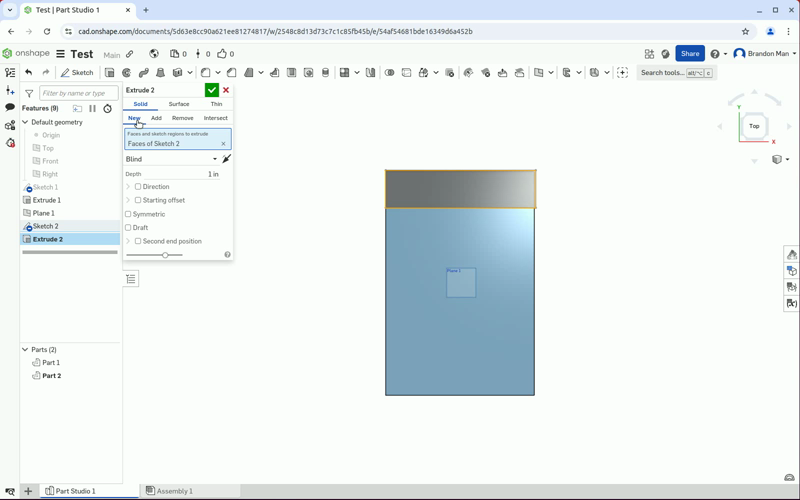
key(tab, 4)
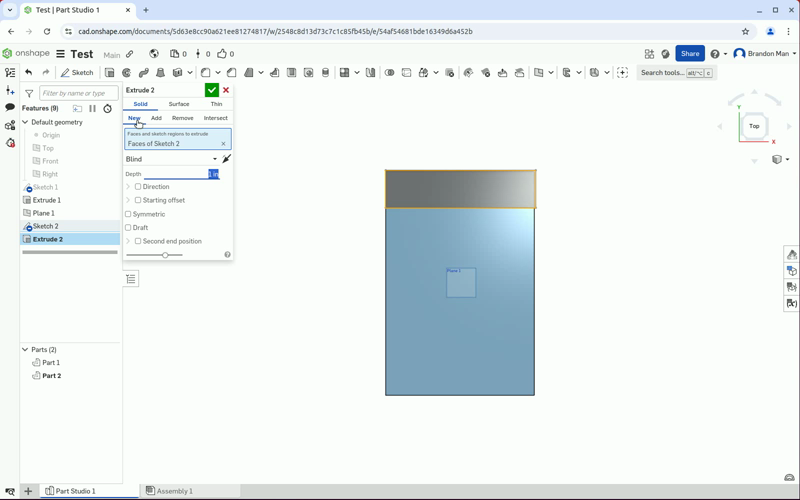
text(15.405)
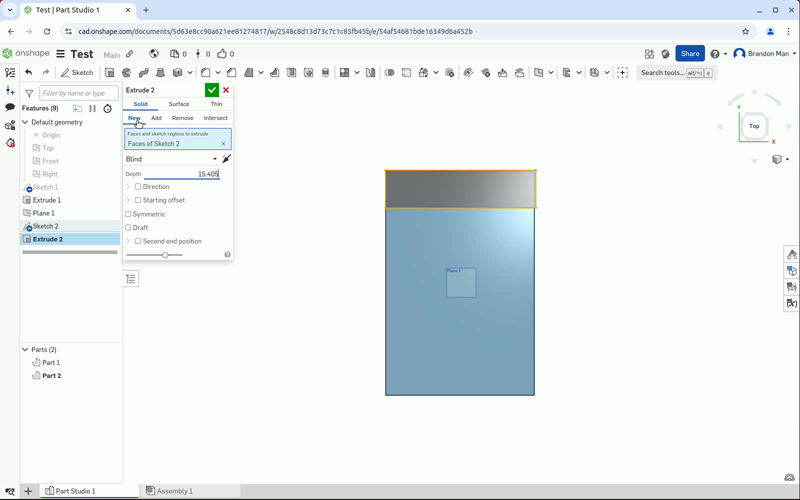
key(enter)
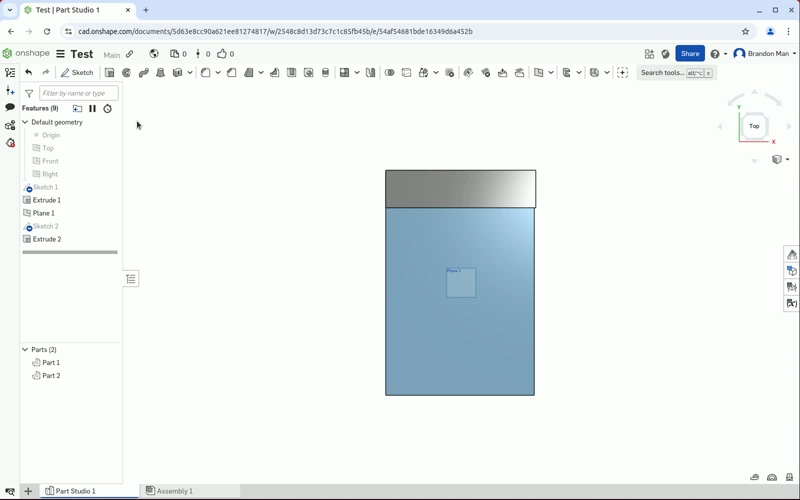
key(shift+h)
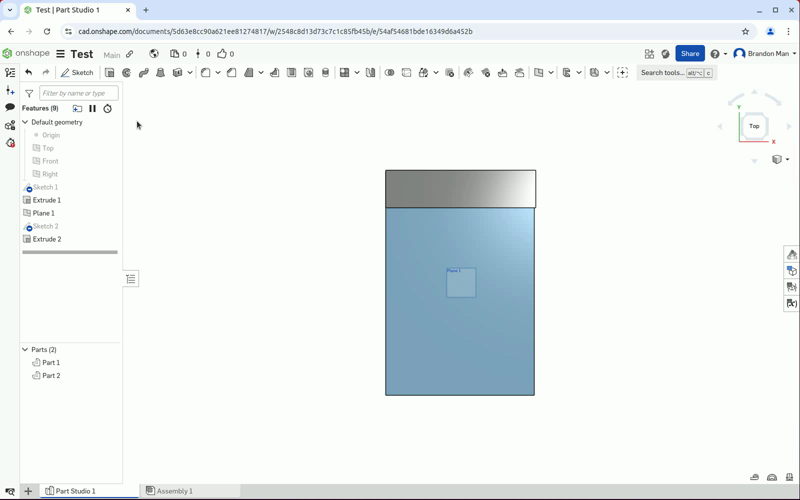
key(shift+h)
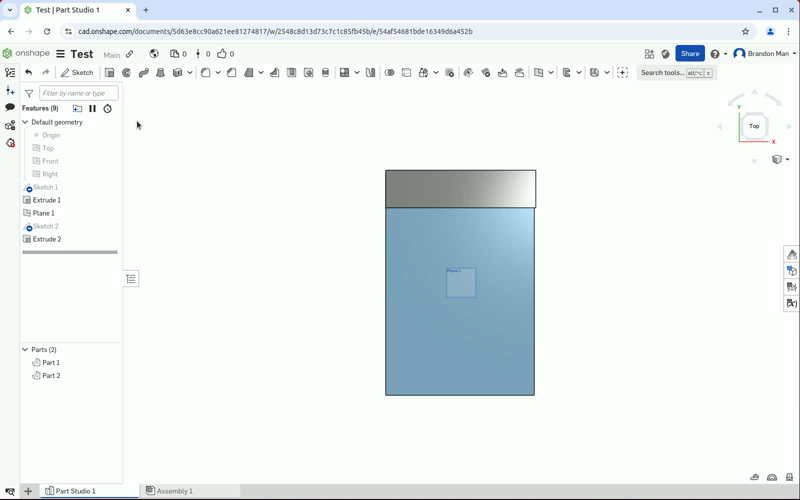
mouse_move(73, 189)
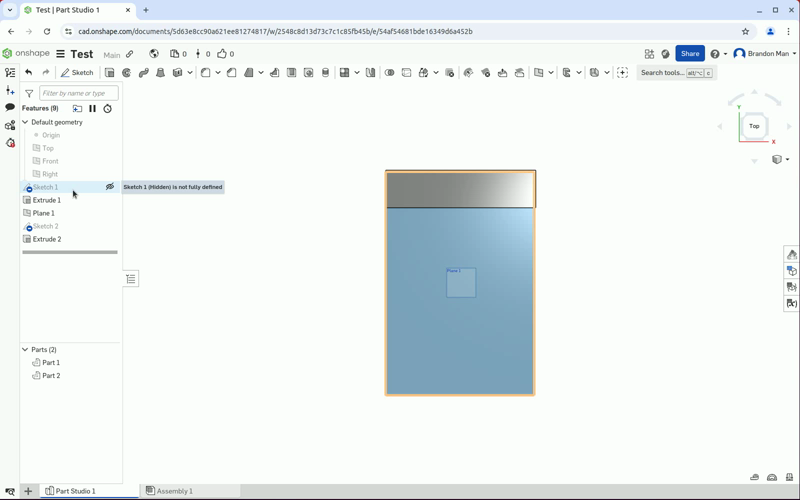
click(73, 189)
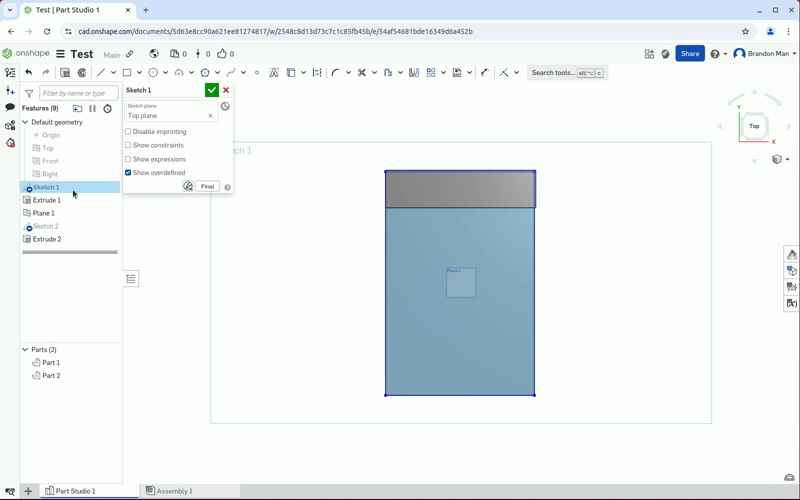
mouse_move(229, 92)
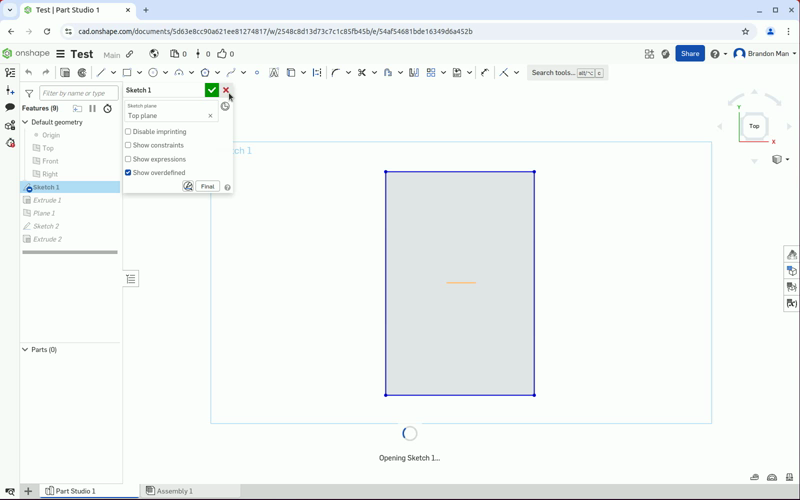
click(229, 92)
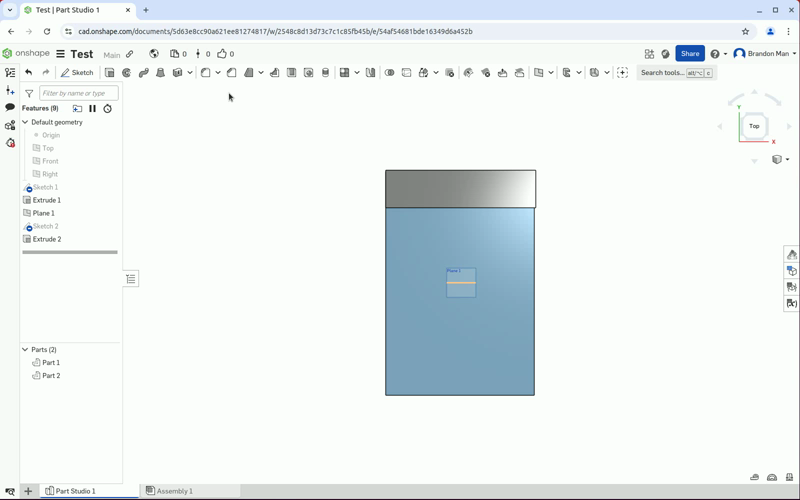
mouse_move(541, 75)
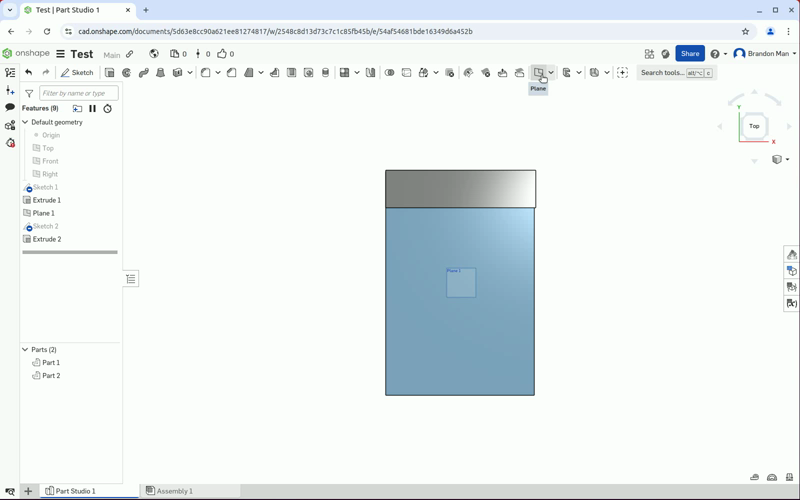
click(541, 75)
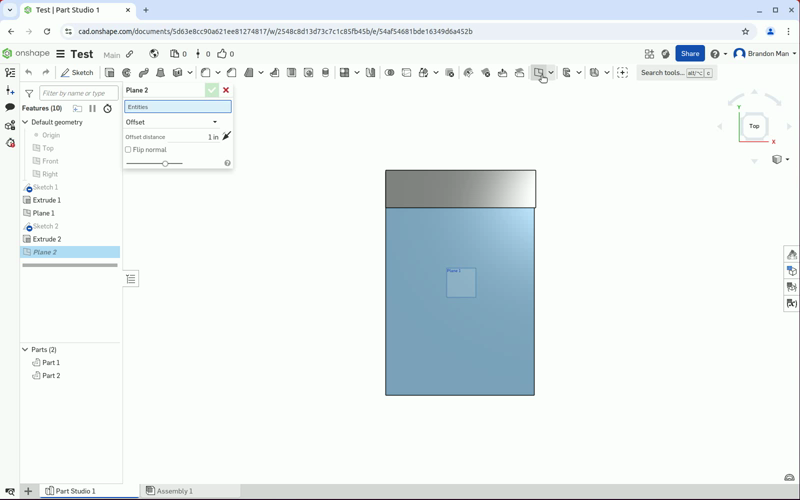
mouse_move(73, 150)
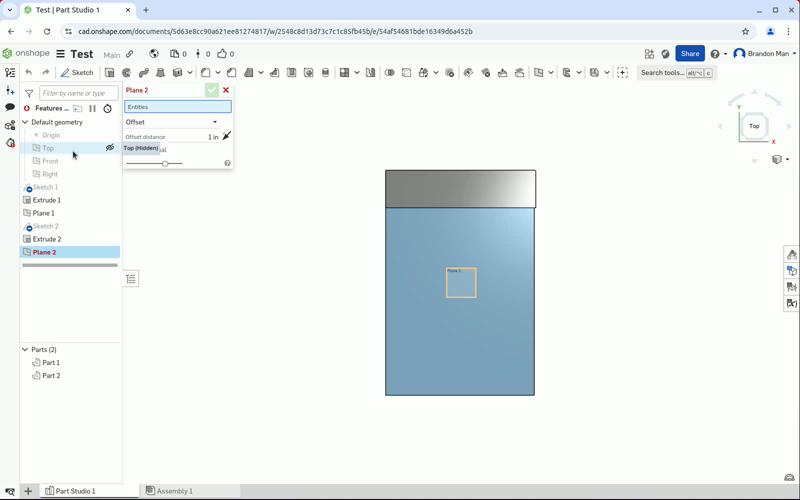
click(73, 150)
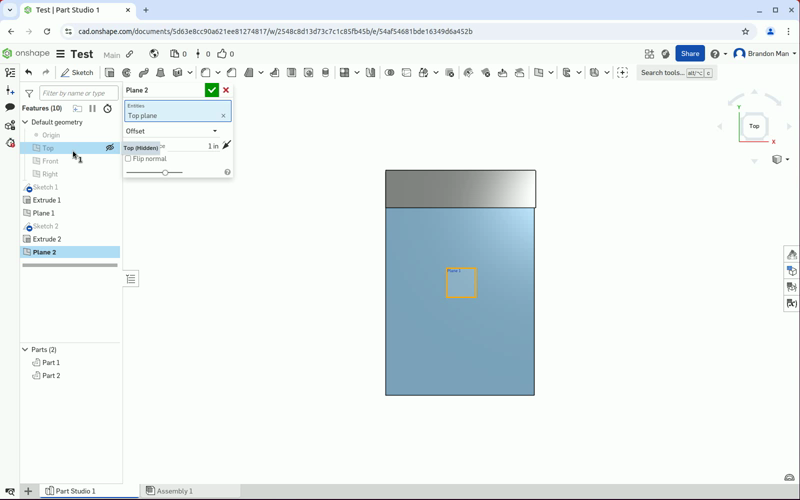
key(tab, 2)
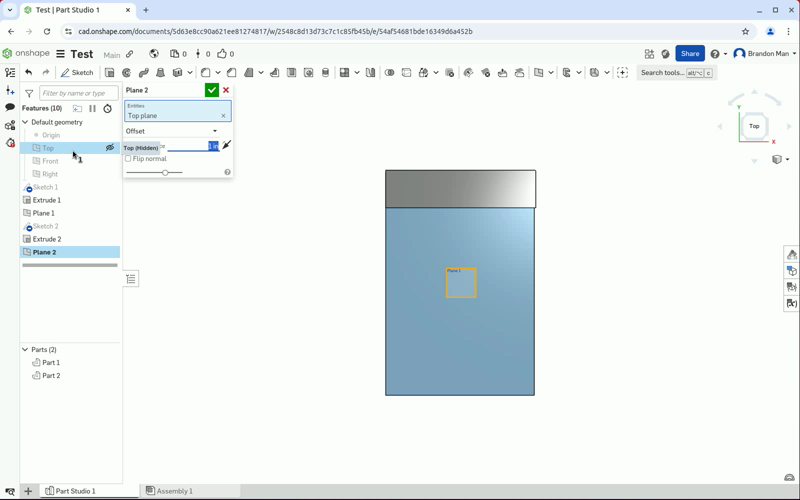
text(23.108)
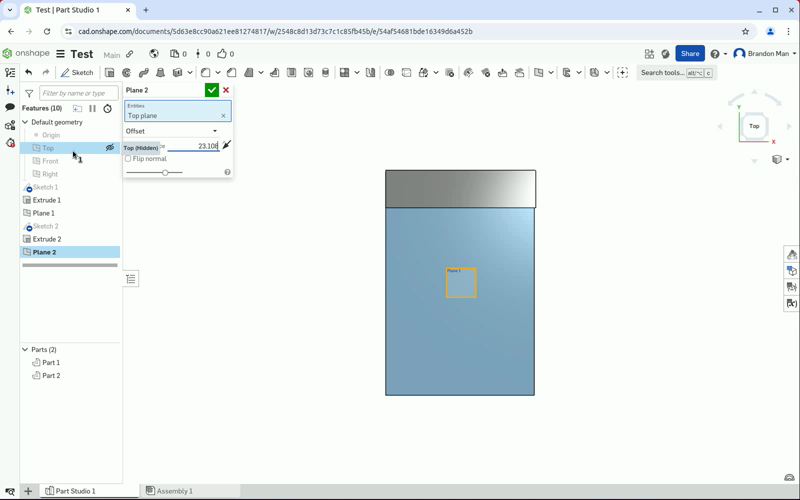
key(enter, 2)
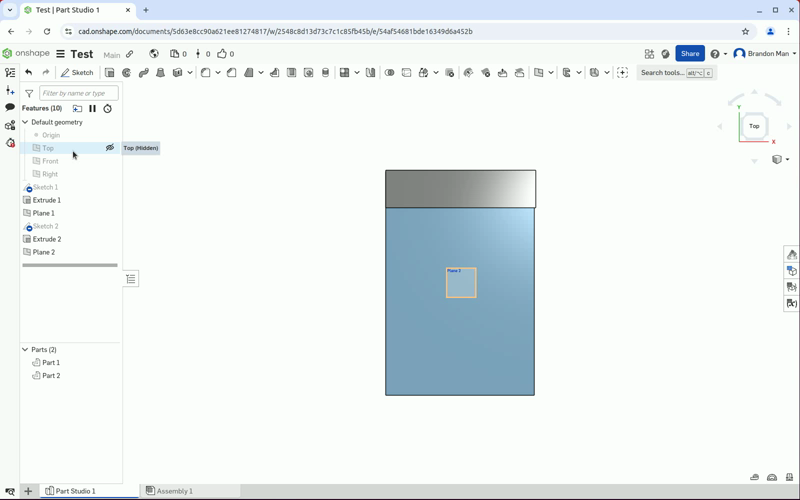
key(shift+s)
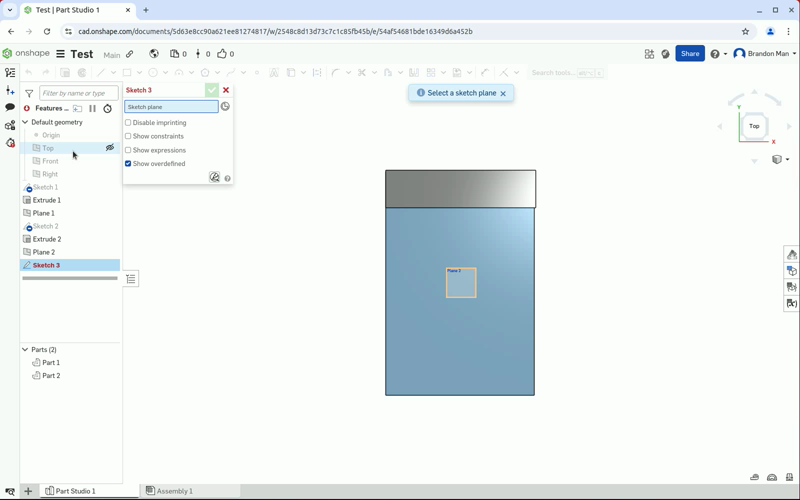
mouse_move(73, 254)
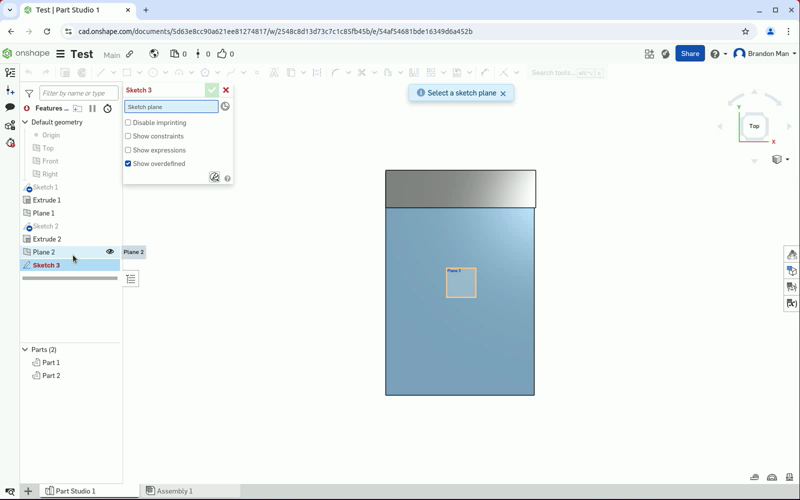
click(73, 254)
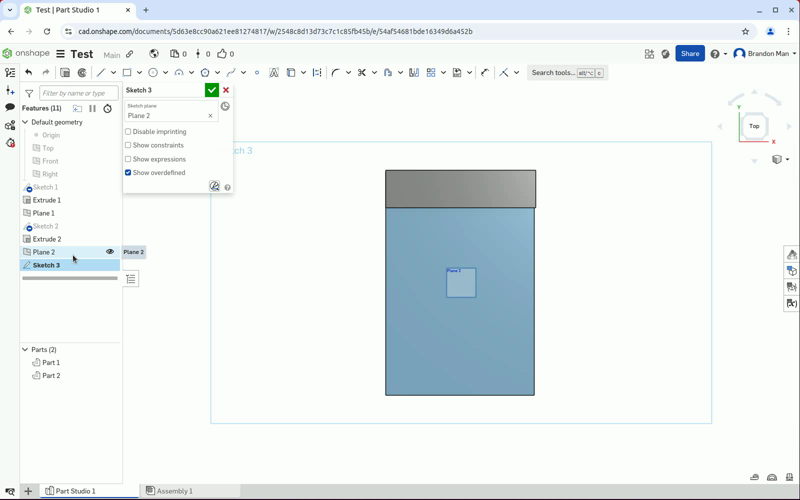
mouse_move(73, 352)
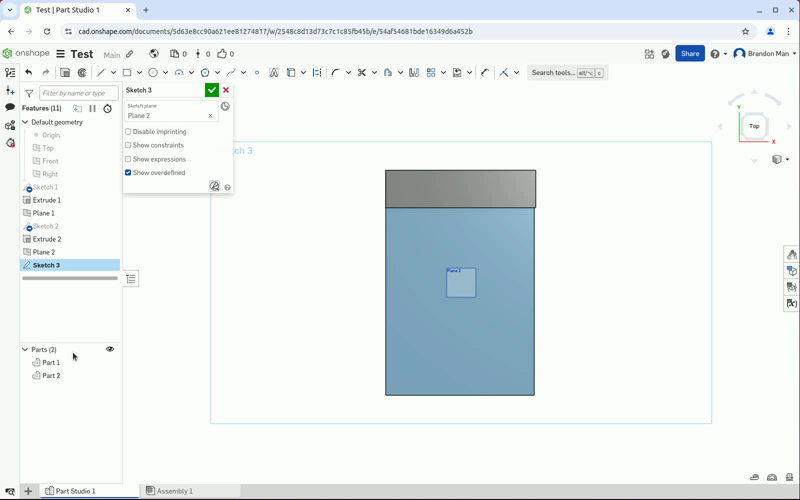
key(y)
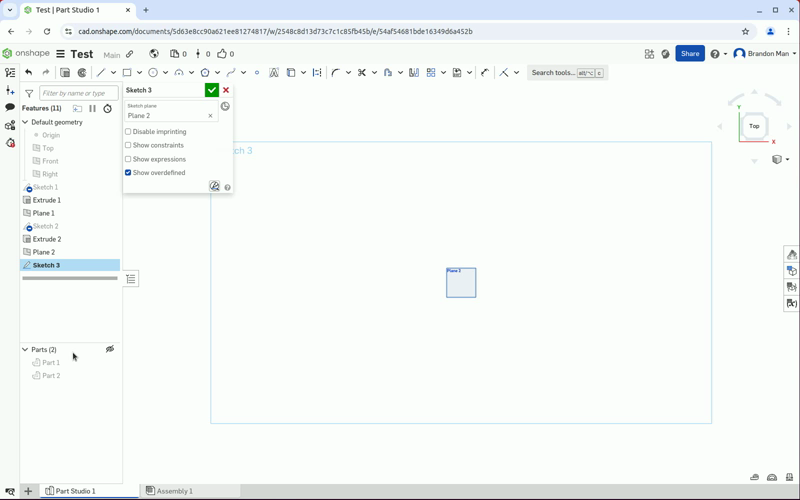
key(l)
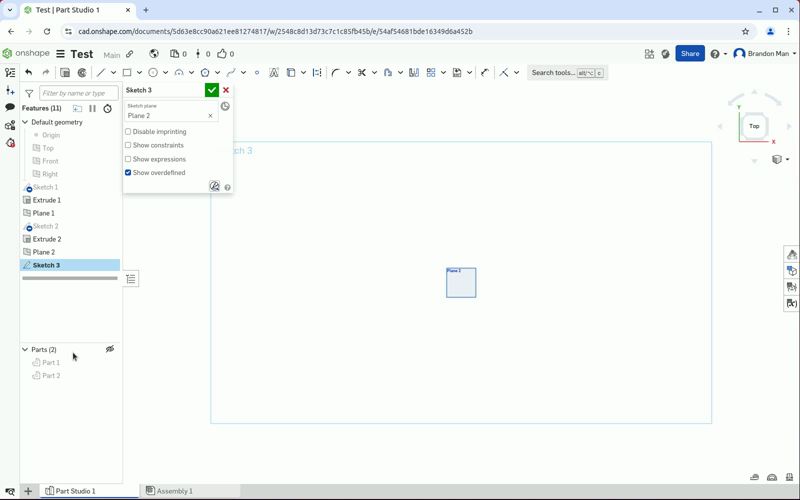
key_down(shift)
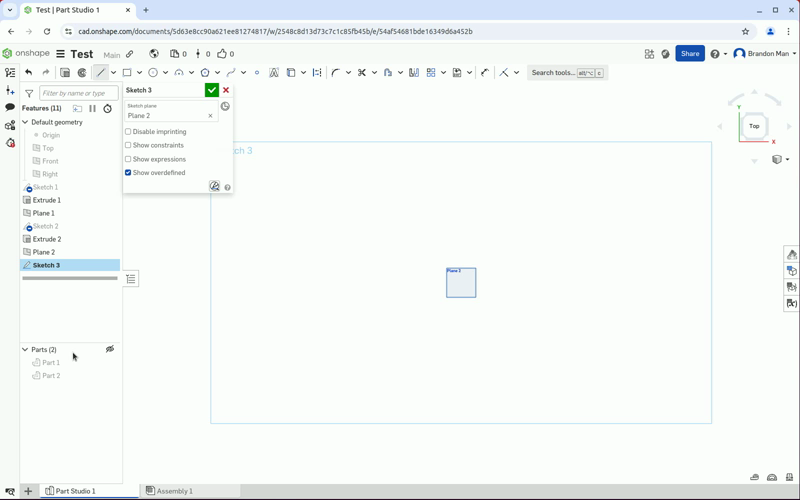
mouse_move(385, 207)
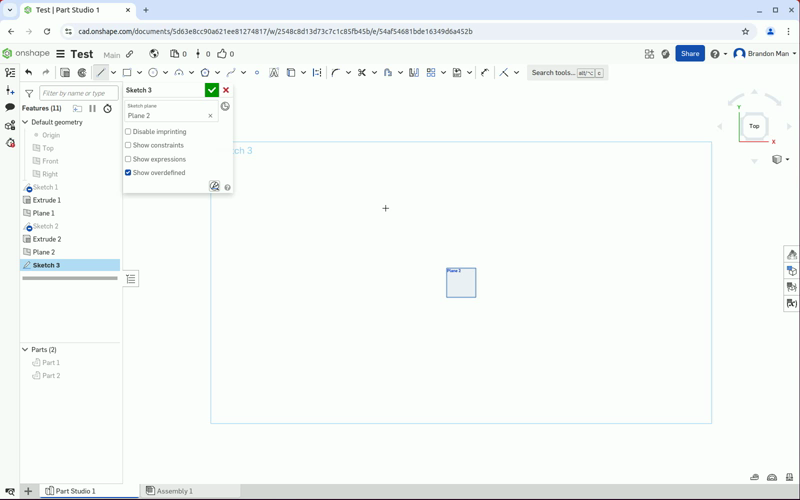
click(385, 207)
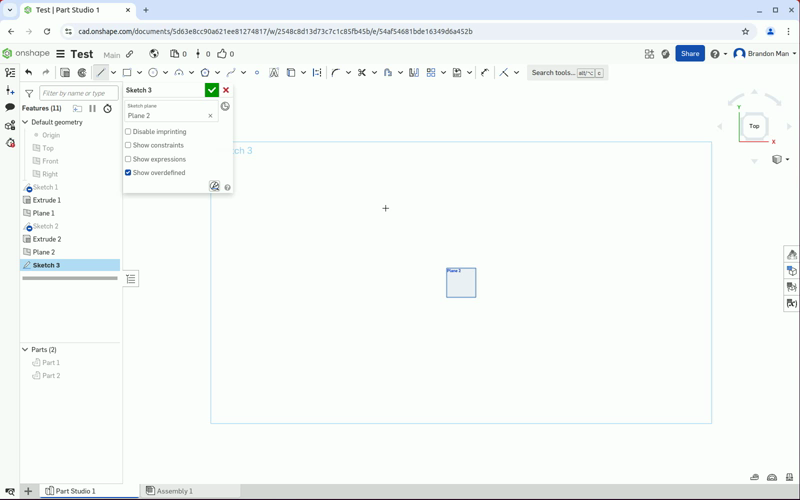
key_up(shift)
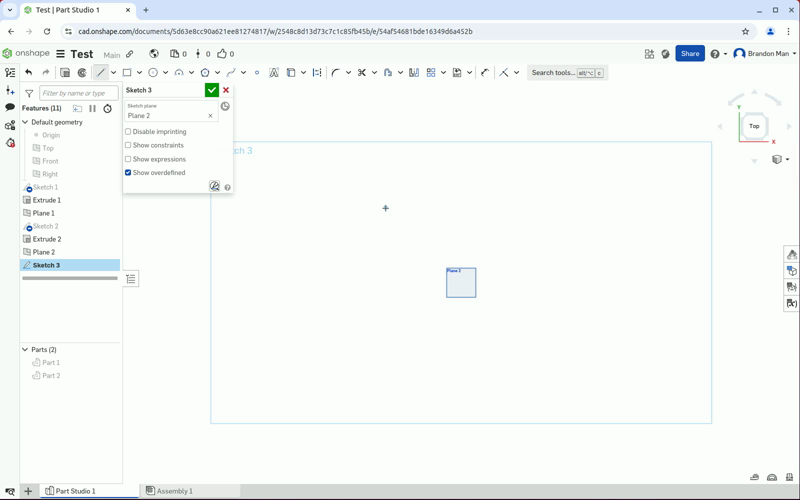
key_down(shift)
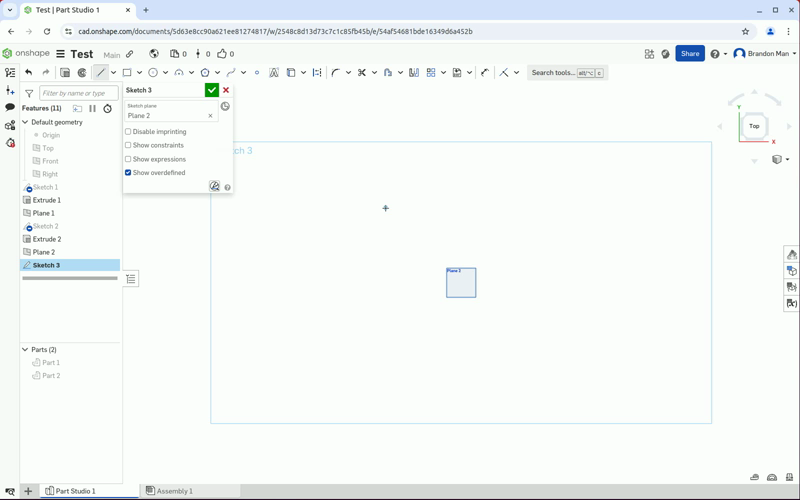
mouse_move(415, 207)
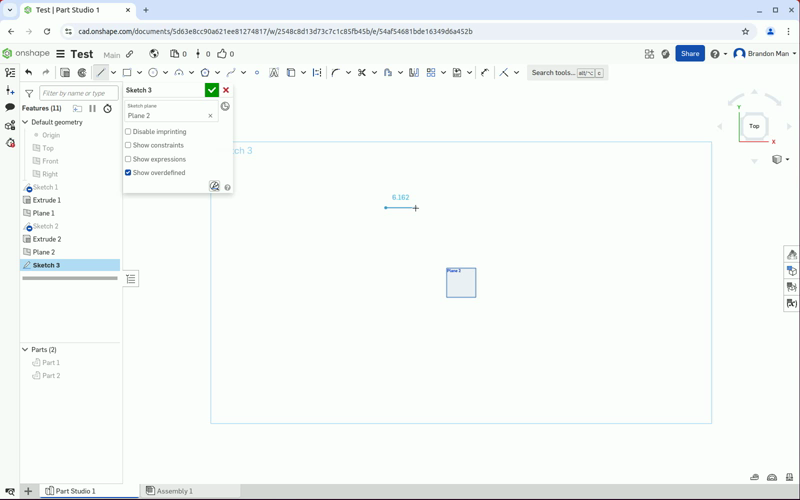
mouse_move(424, 207)
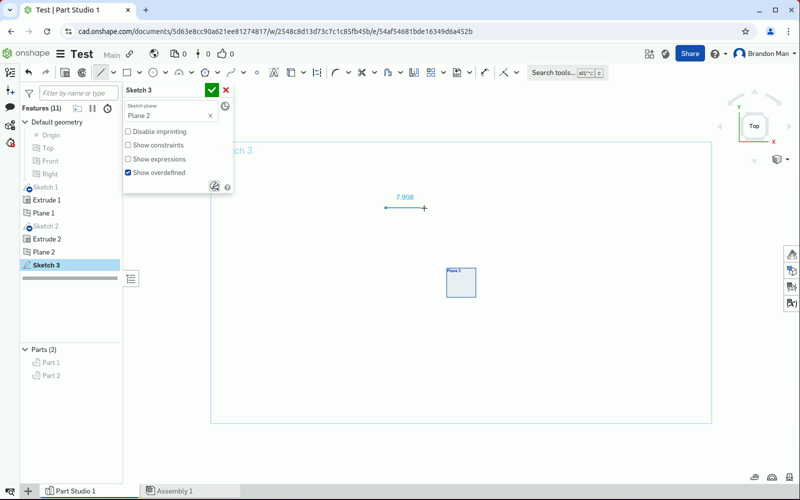
click(424, 207)
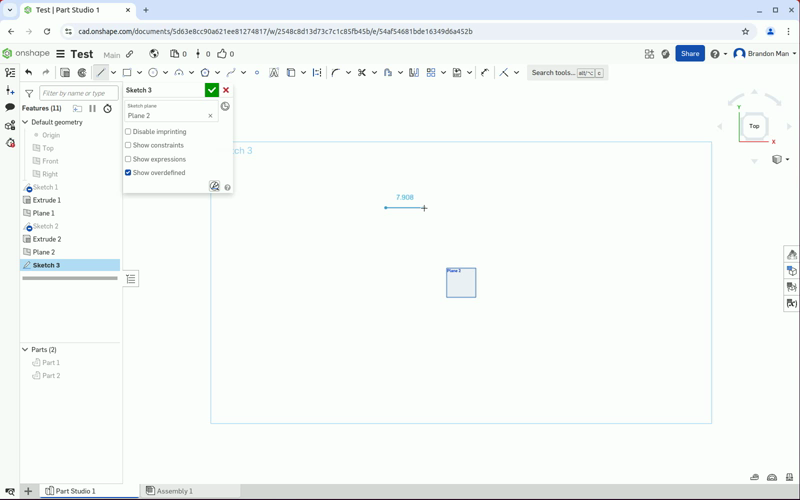
key_up(shift)
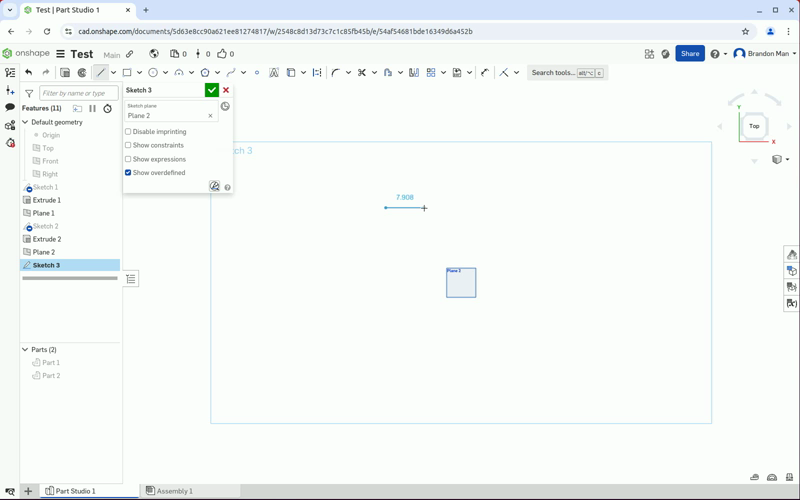
key_down(shift)
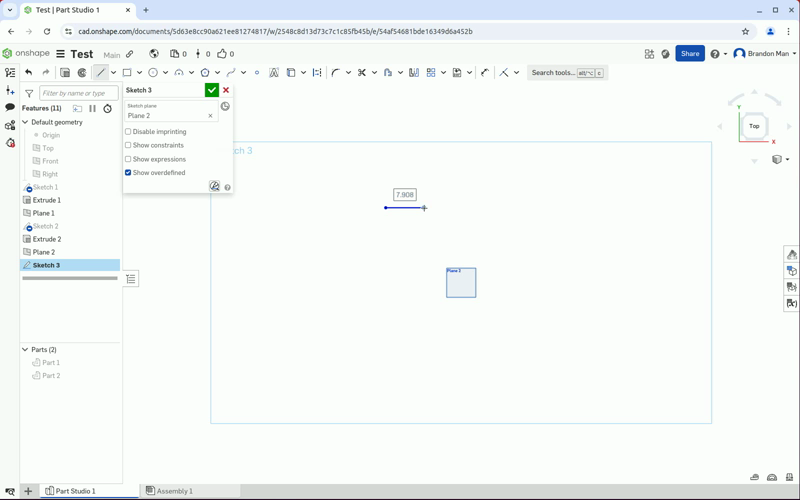
mouse_move(454, 207)
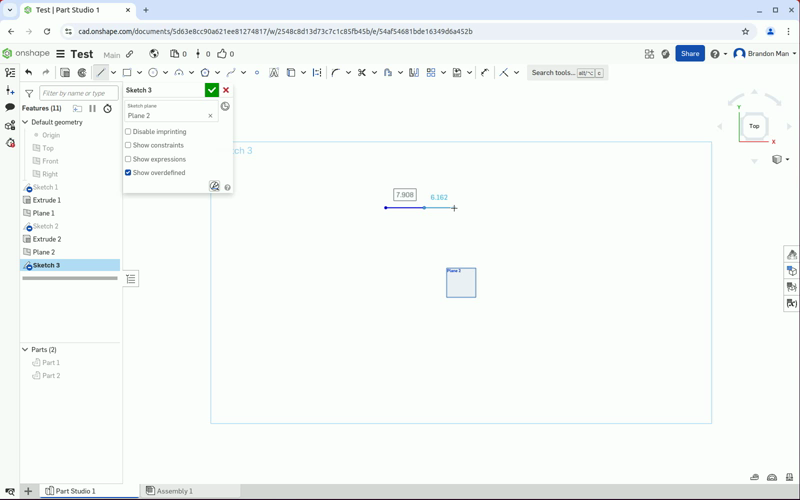
mouse_move(424, 169)
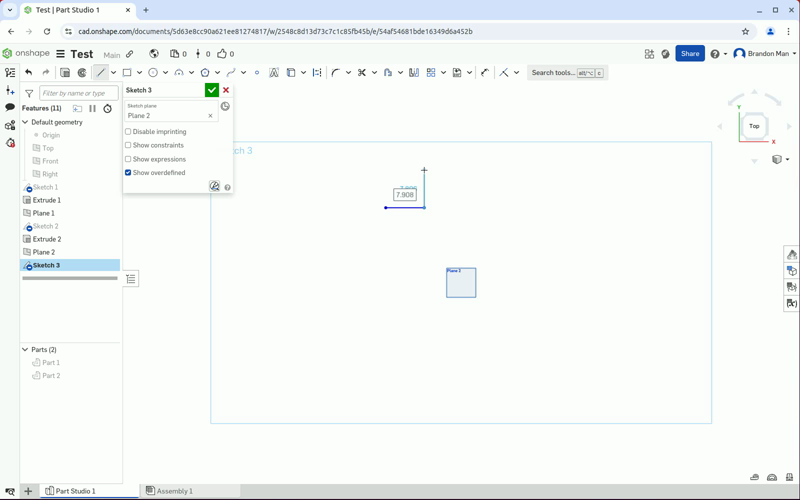
click(424, 169)
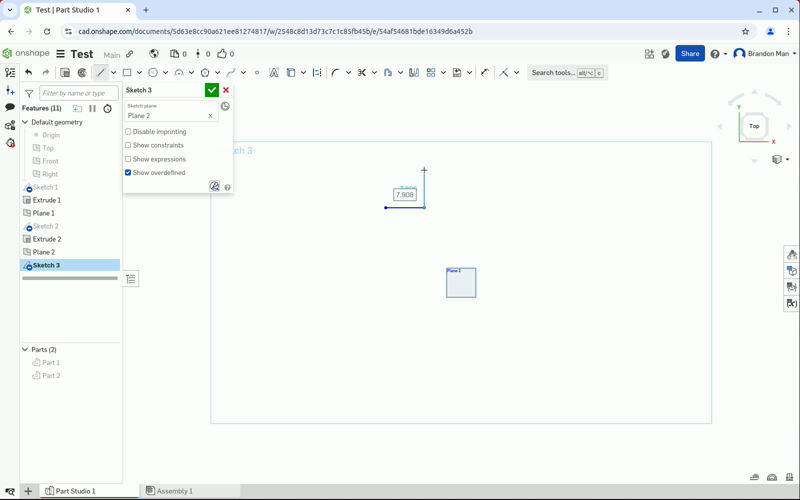
key_up(shift)
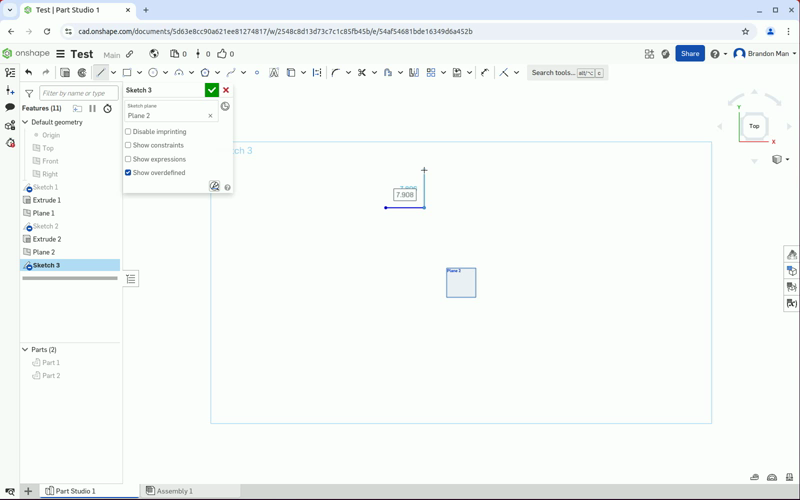
key_down(shift)
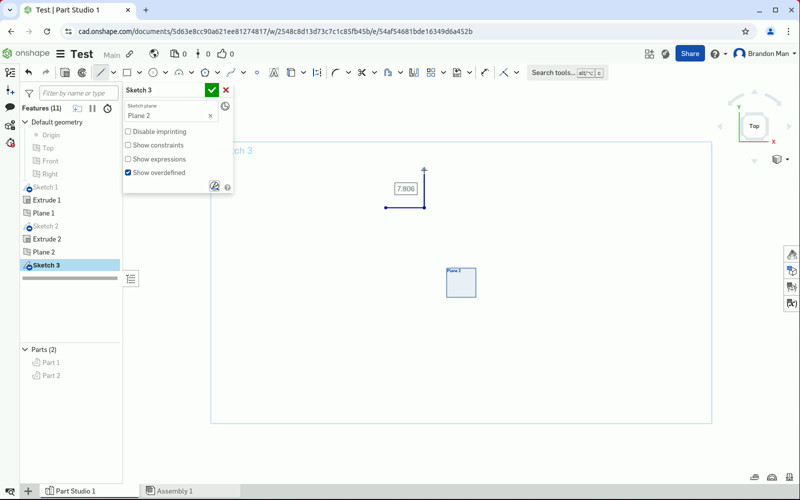
mouse_move(454, 169)
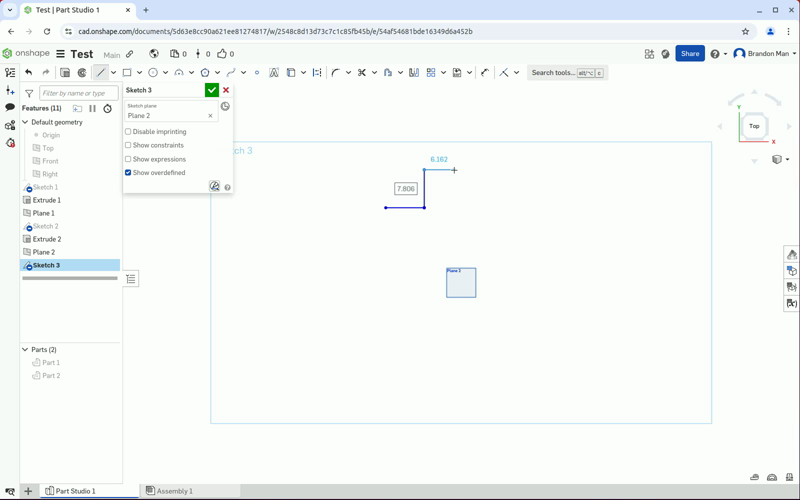
mouse_move(385, 169)
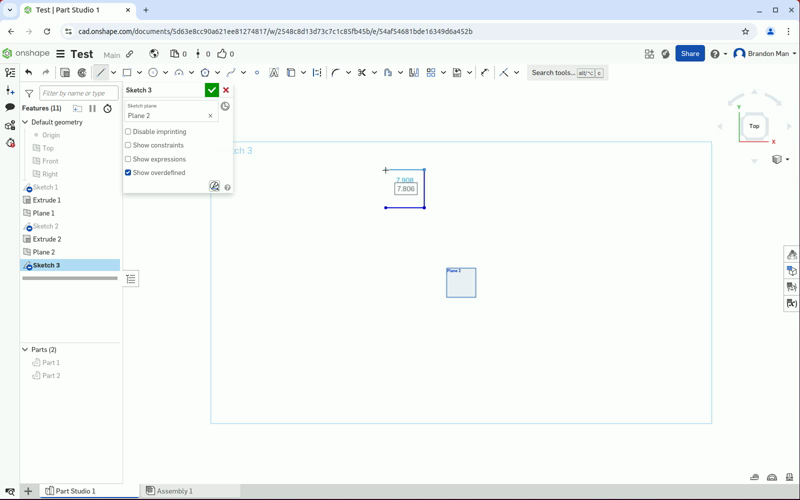
click(385, 169)
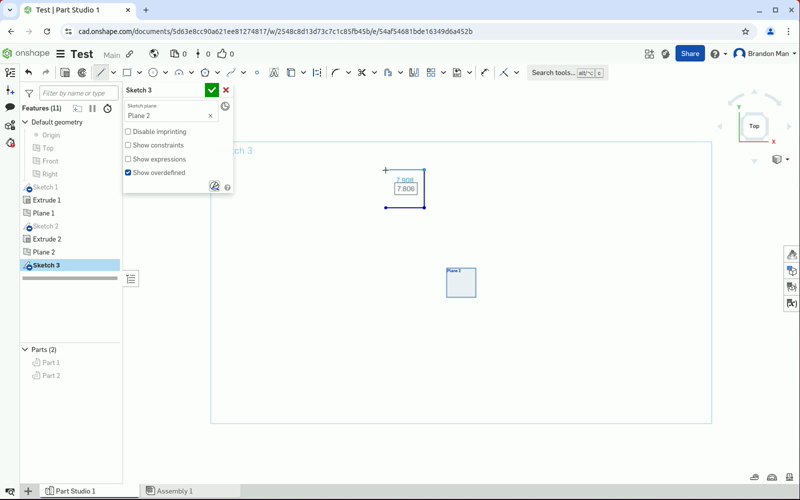
key_up(shift)
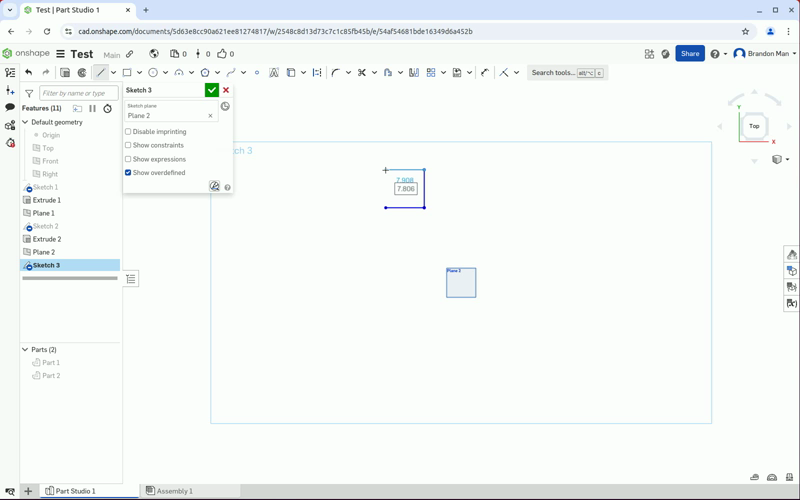
mouse_move(415, 169)
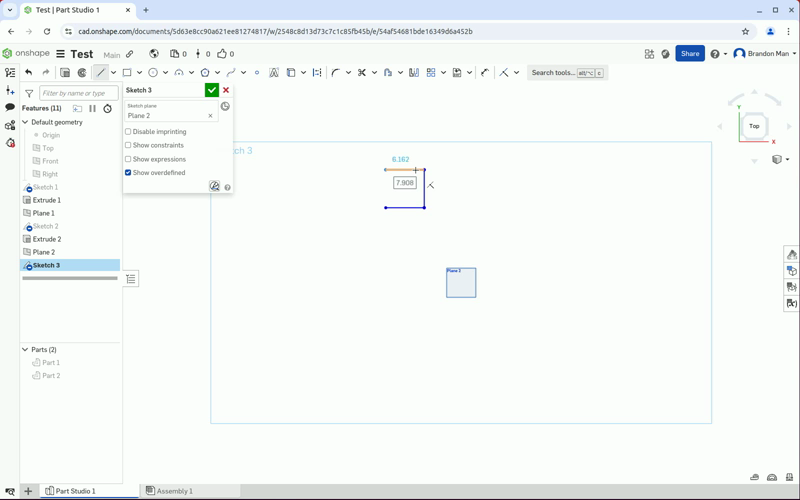
key_down(shift)
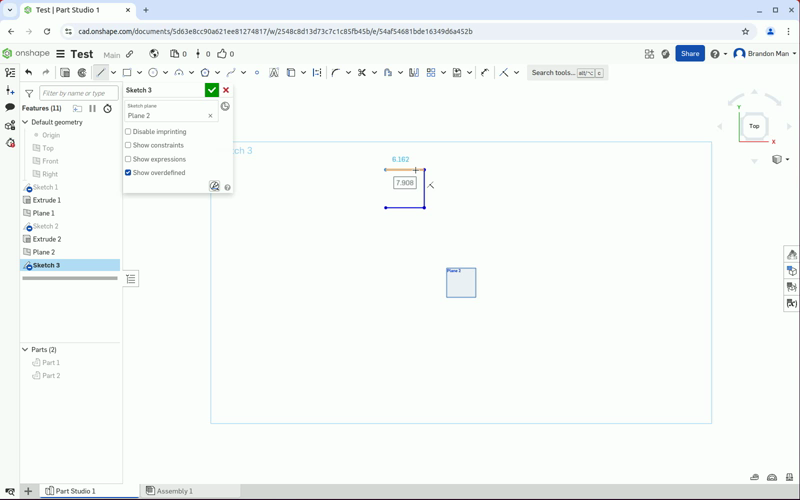
mouse_move(385, 207)
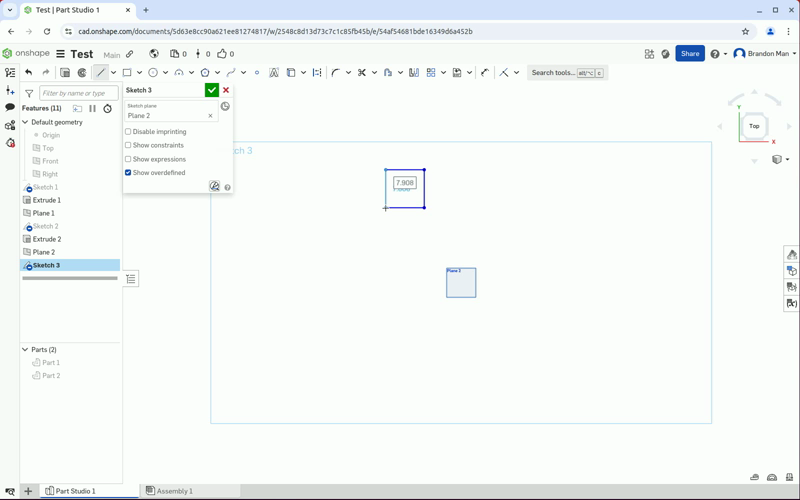
key_up(shift)
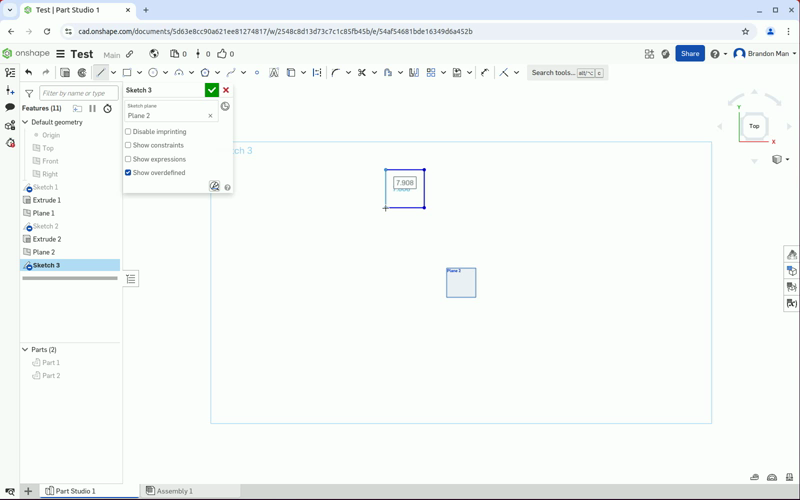
click(385, 207)
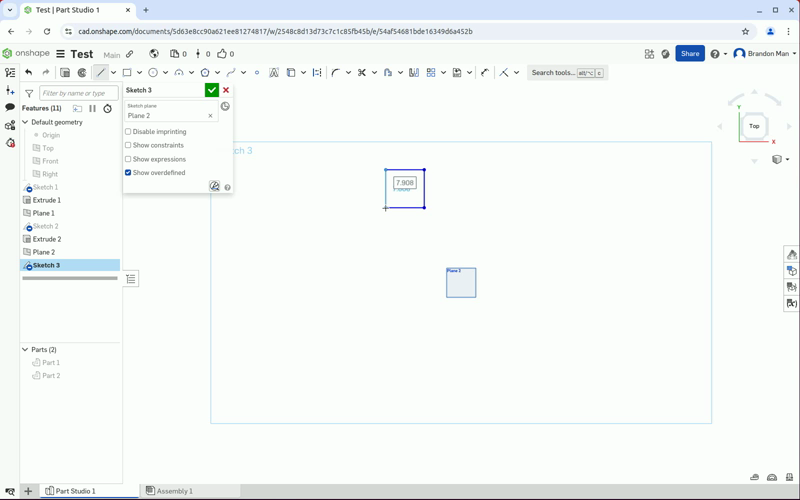
key(esc)
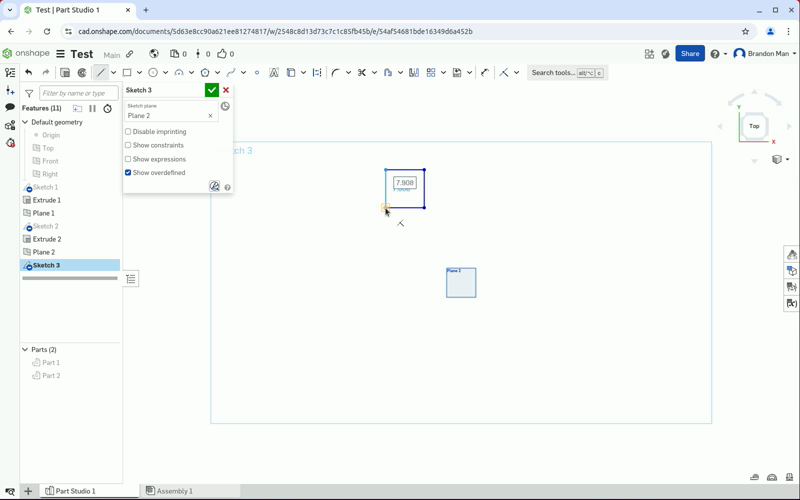
mouse_move(390, 206)
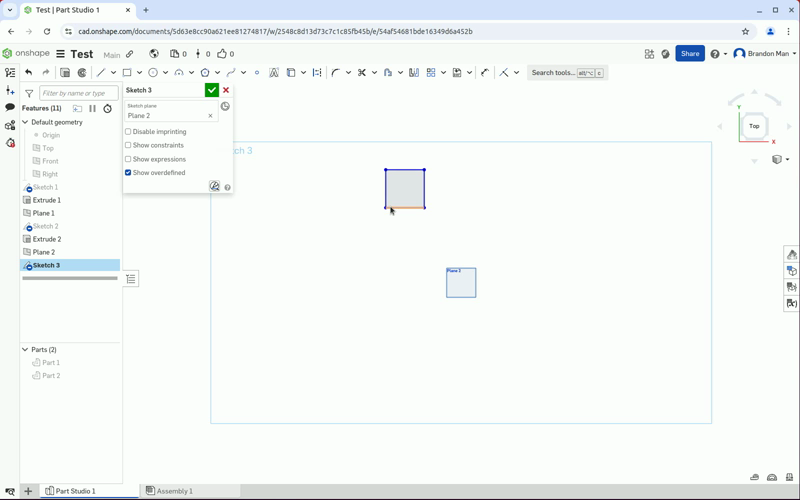
scroll(6)
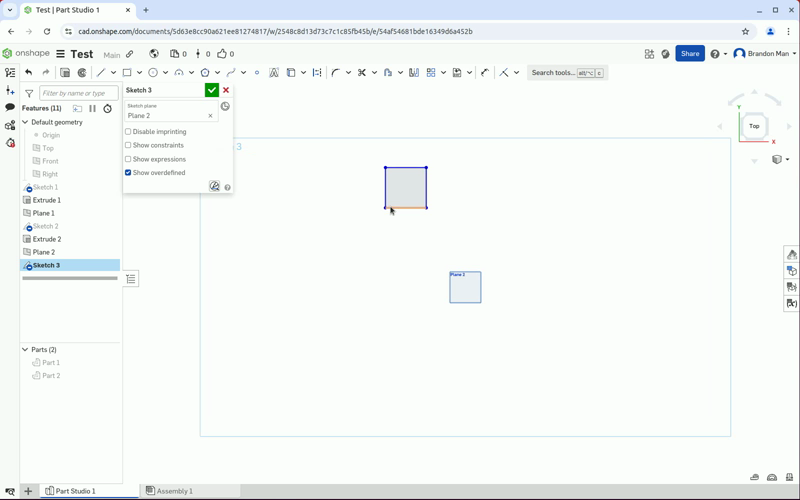
scroll(6)
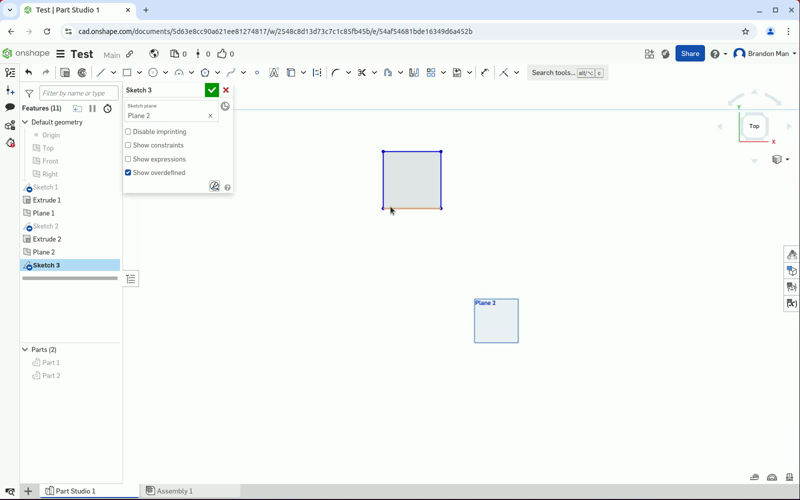
scroll(6)
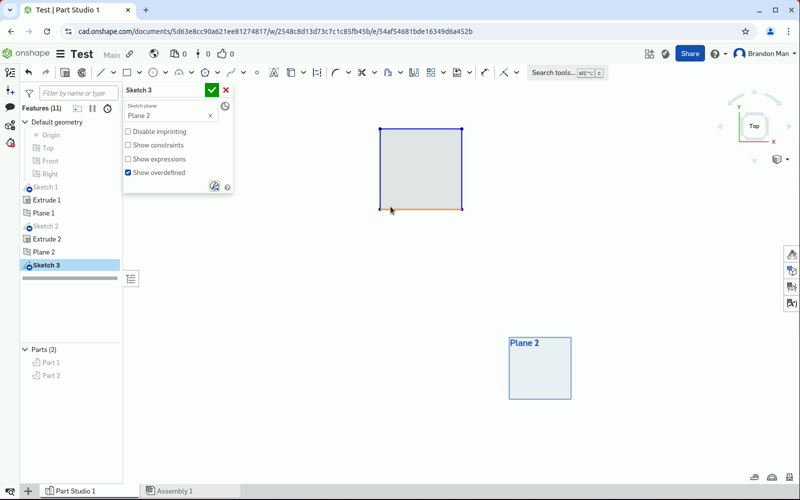
scroll(6)
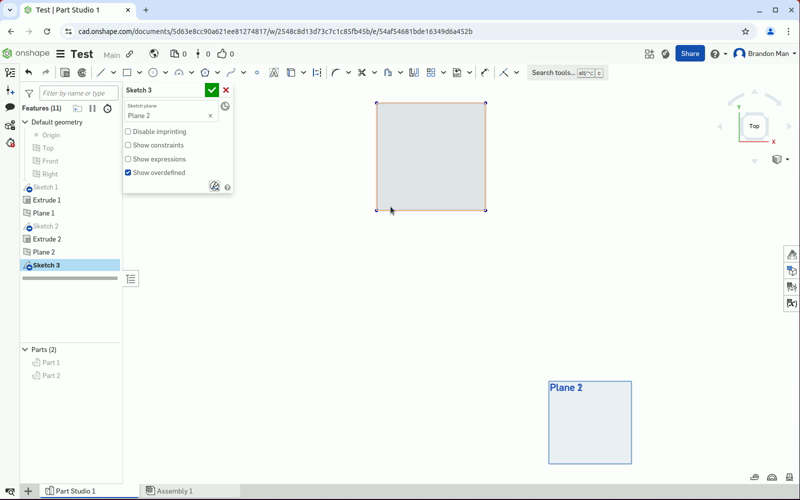
scroll(6)
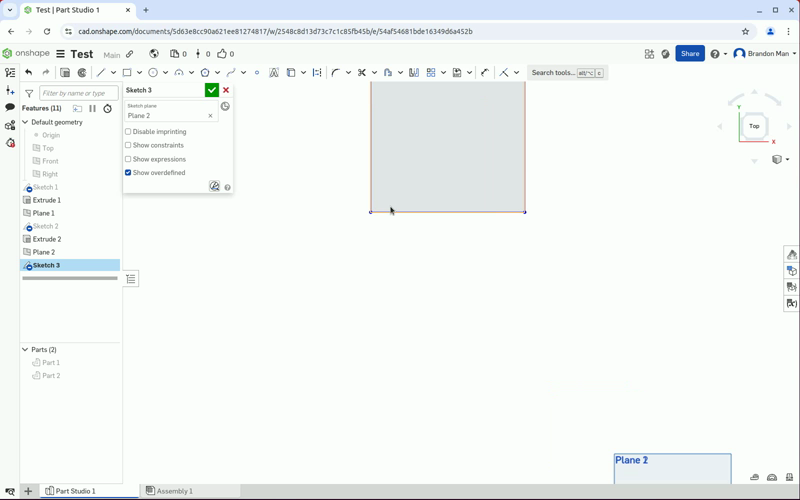
scroll(6)
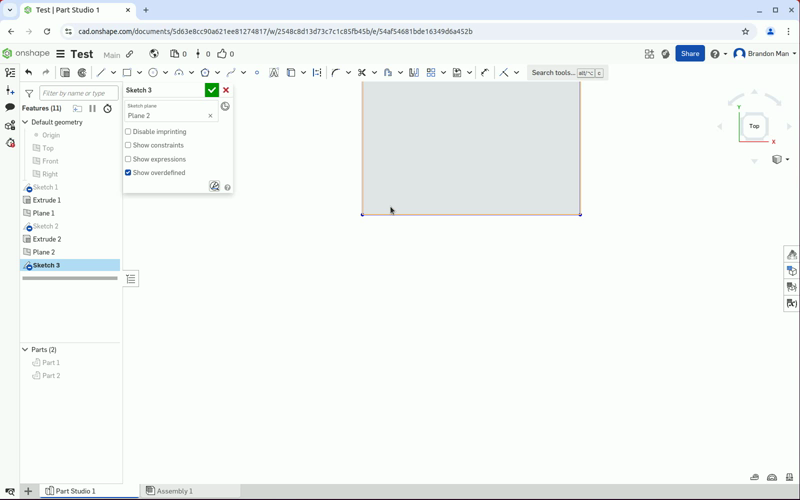
scroll(6)
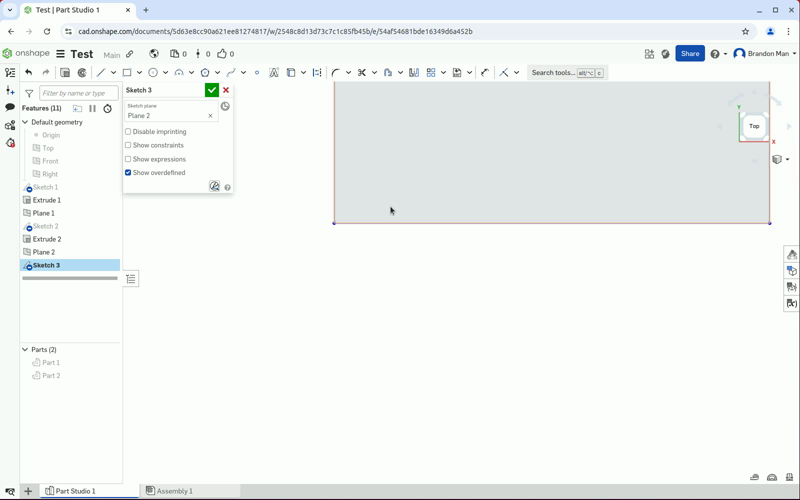
click(390, 206)
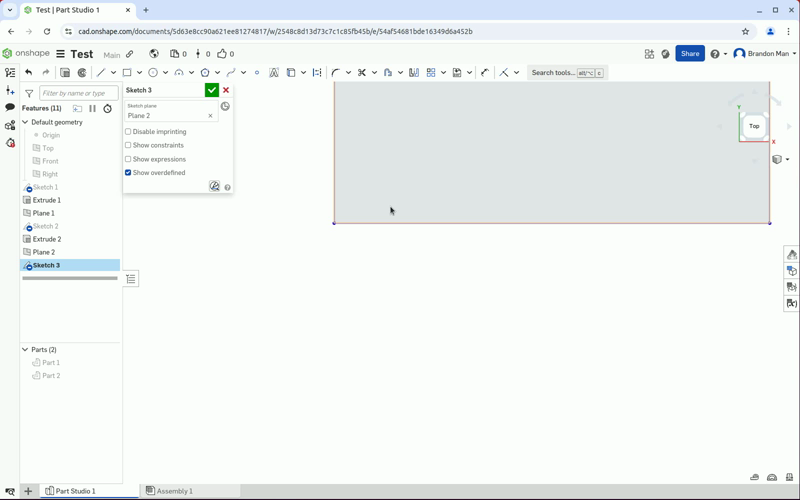
scroll(-6)
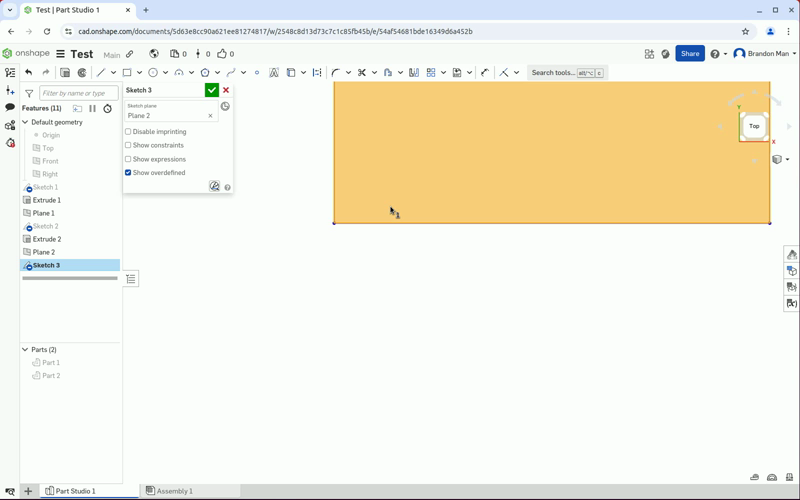
scroll(-6)
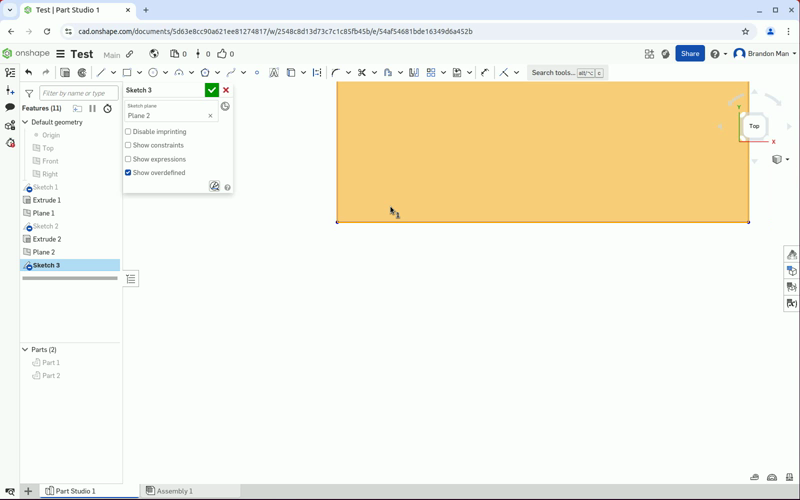
scroll(-6)
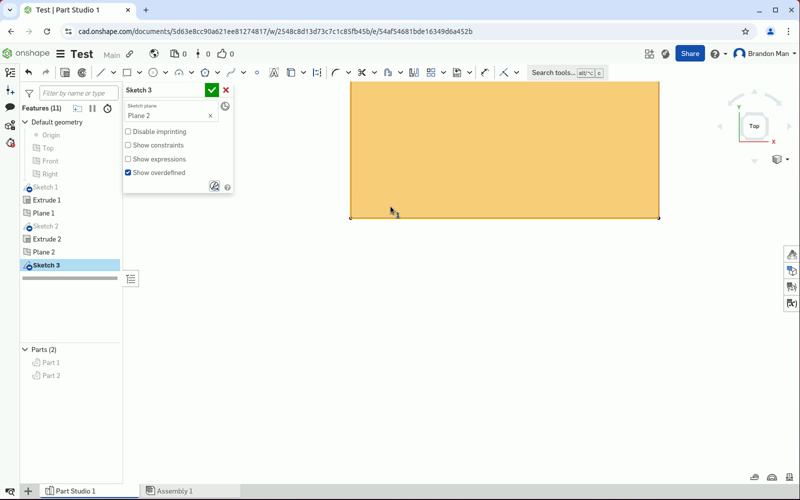
scroll(-6)
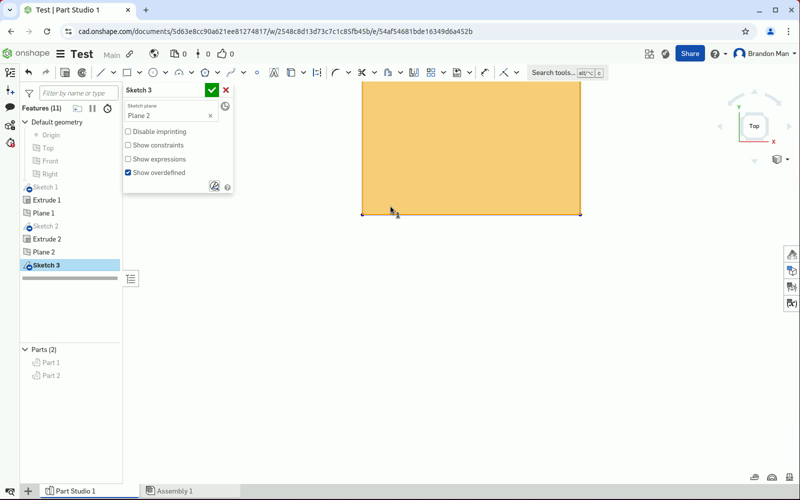
scroll(-6)
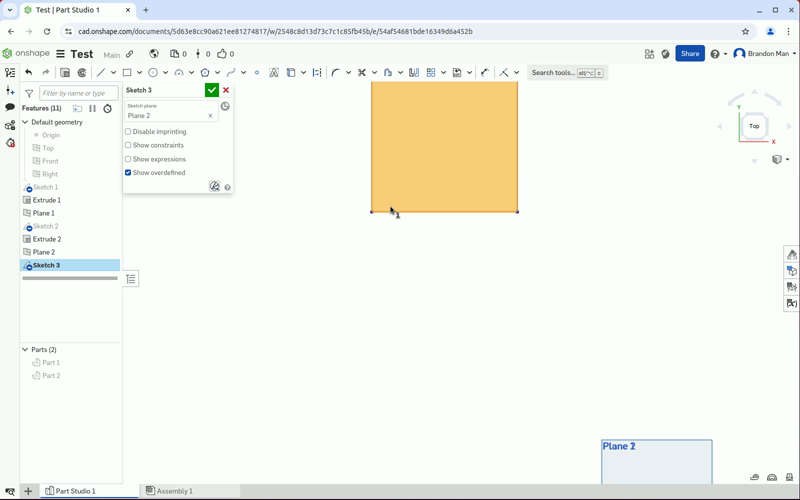
scroll(-6)
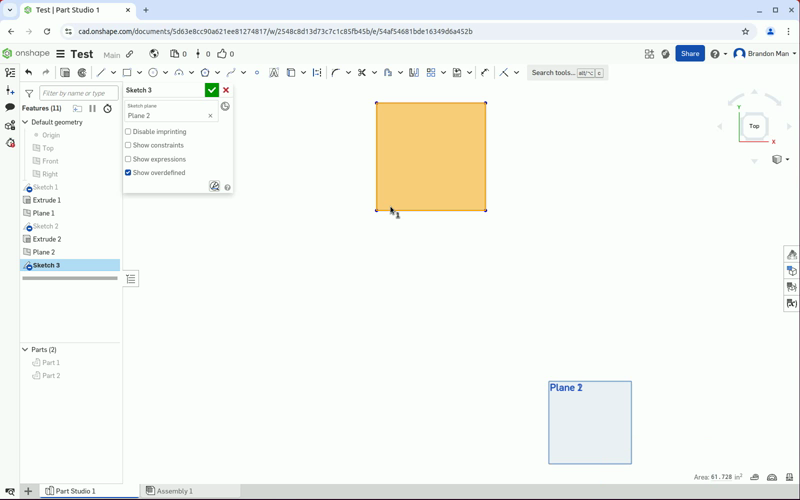
scroll(-6)
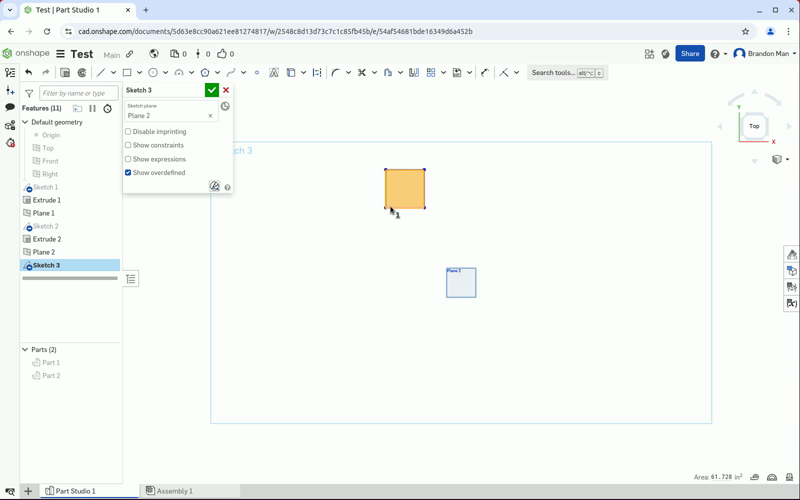
mouse_move(73, 352)
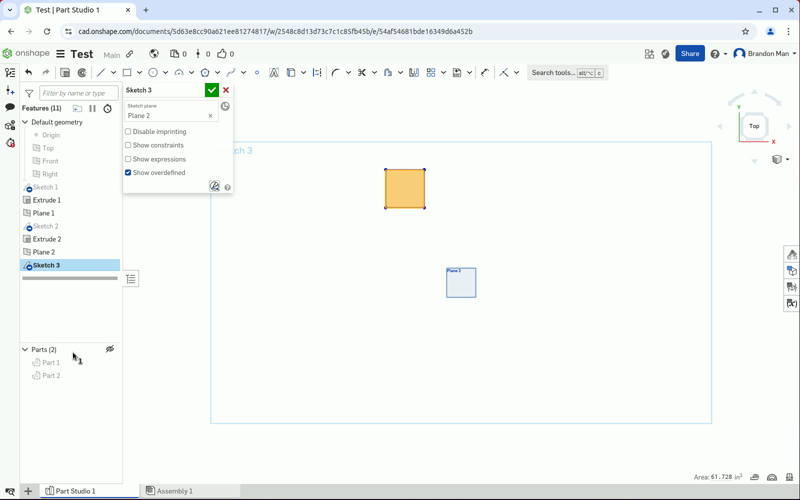
key(shift+y)
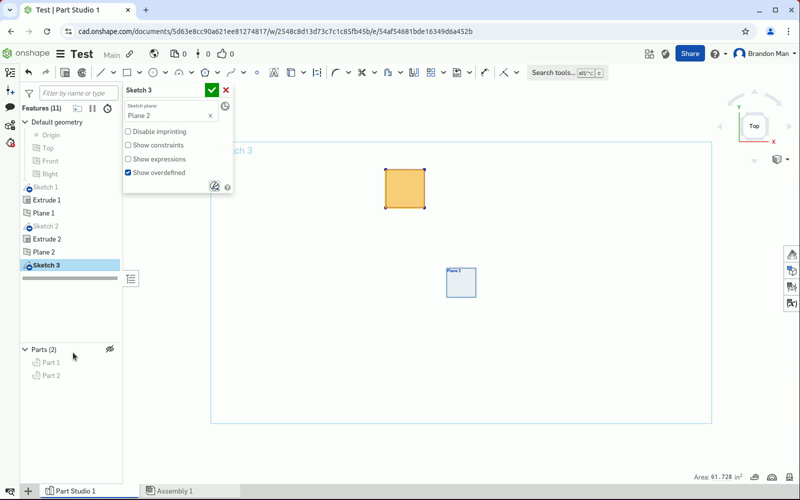
key(shift+e)
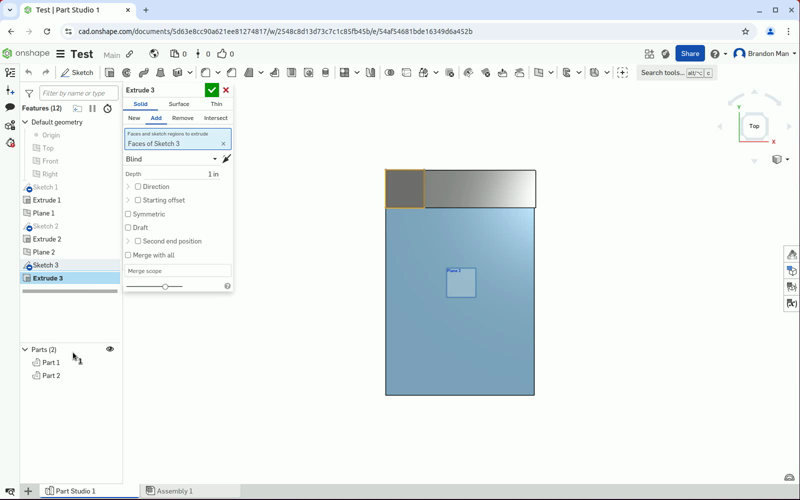
mouse_move(143, 106)
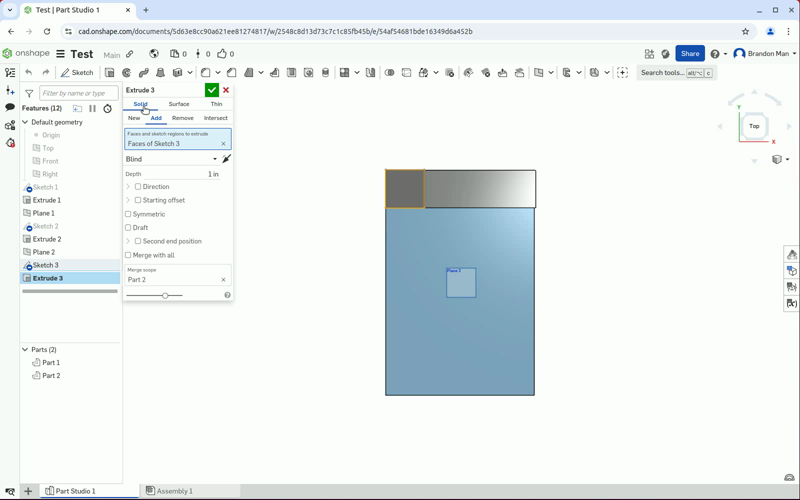
click(143, 106)
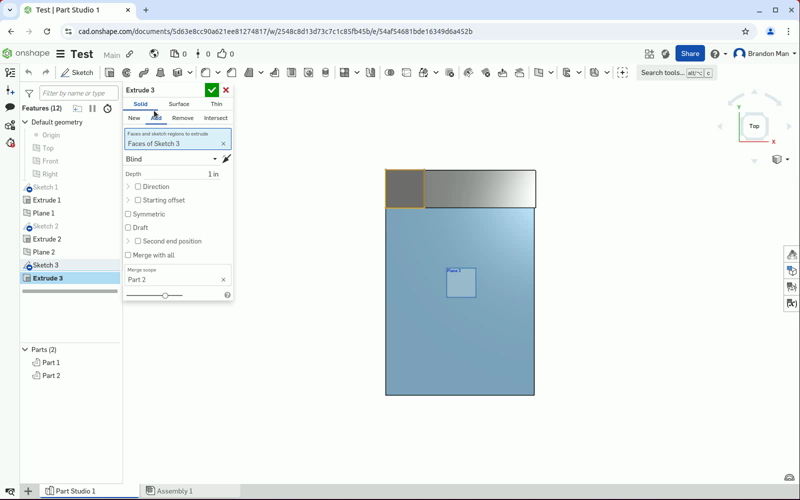
mouse_move(186, 120)
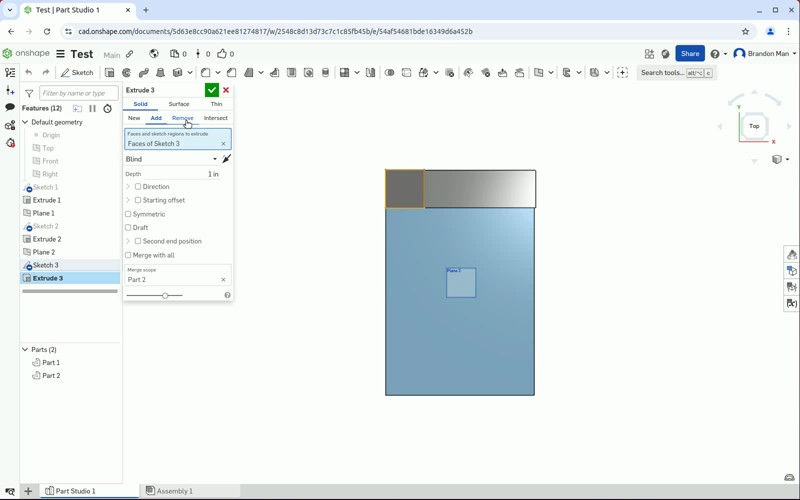
click(186, 120)
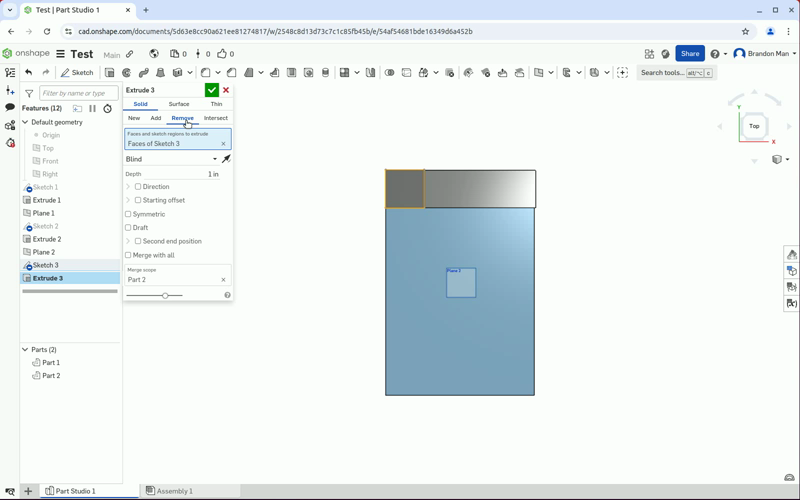
key(tab, 4)
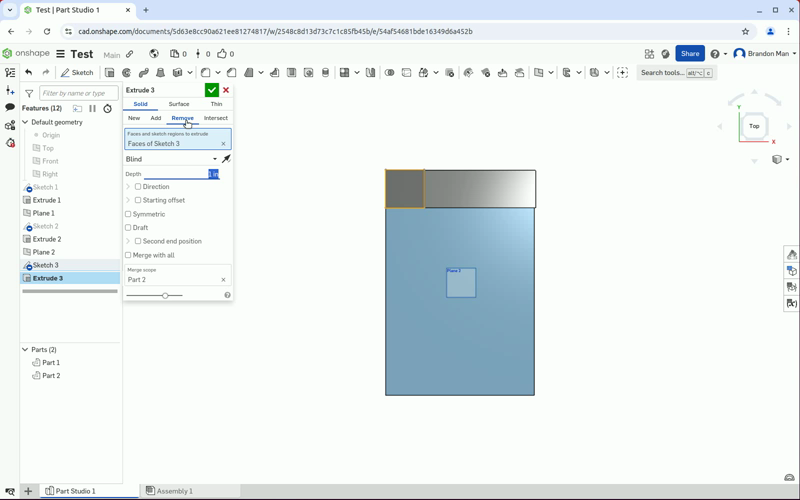
text(7.703)
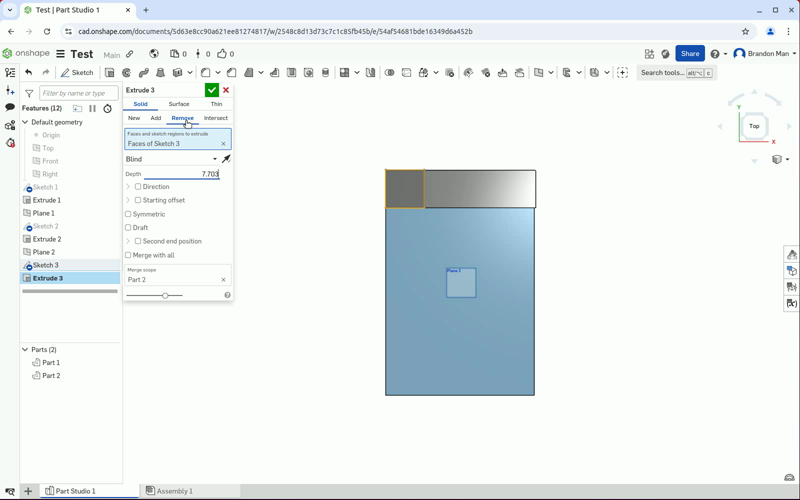
key(tab, 6)
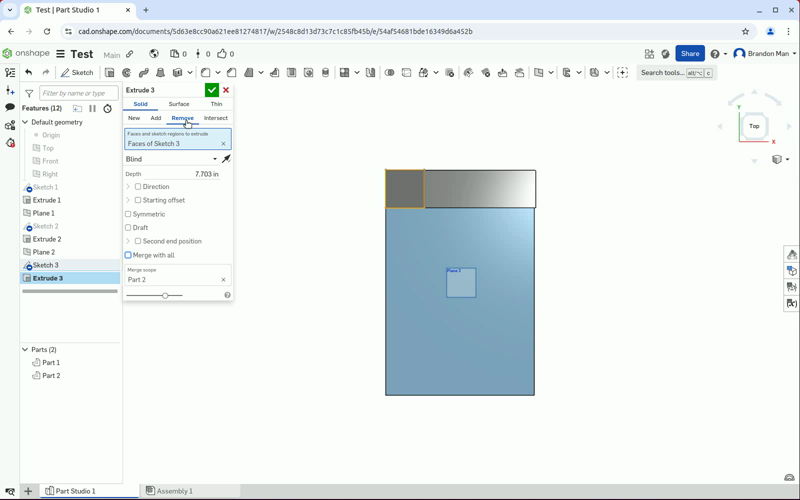
key(space)
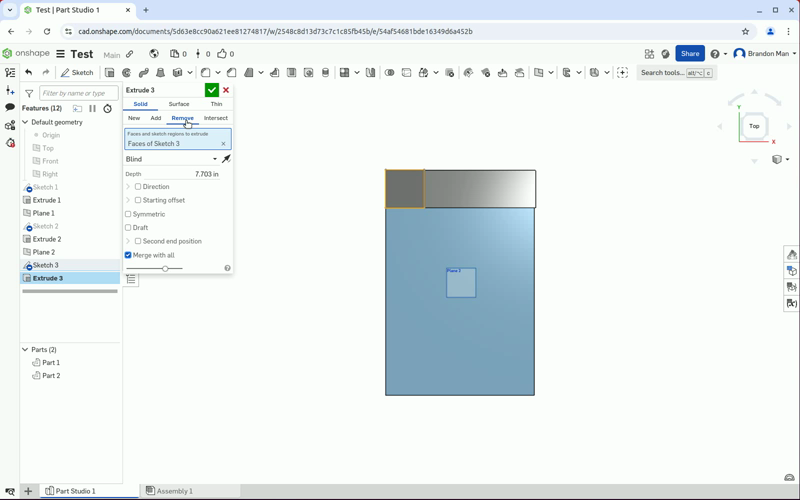
key(enter)
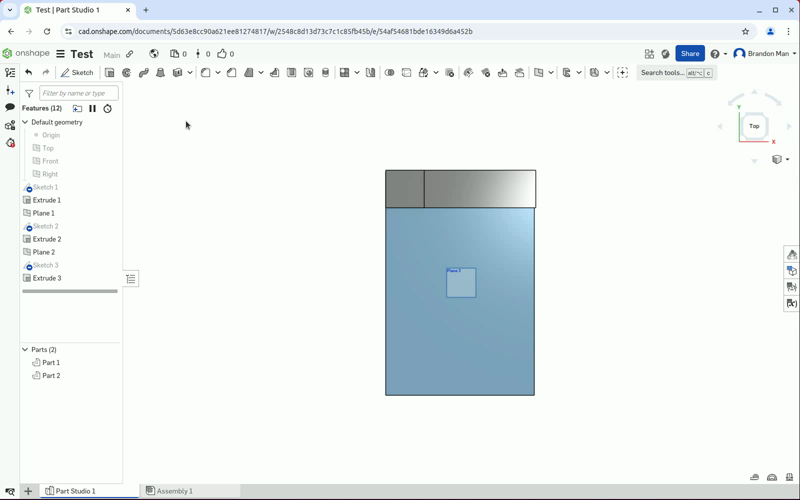
key(shift+h)
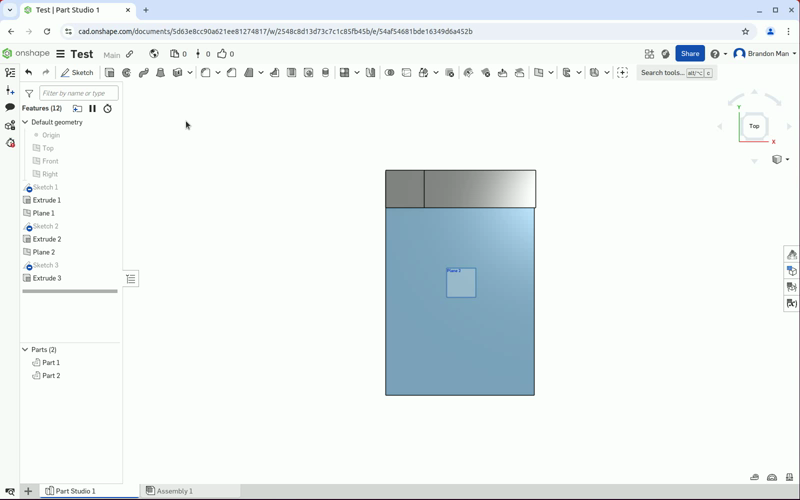
key(shift+h)
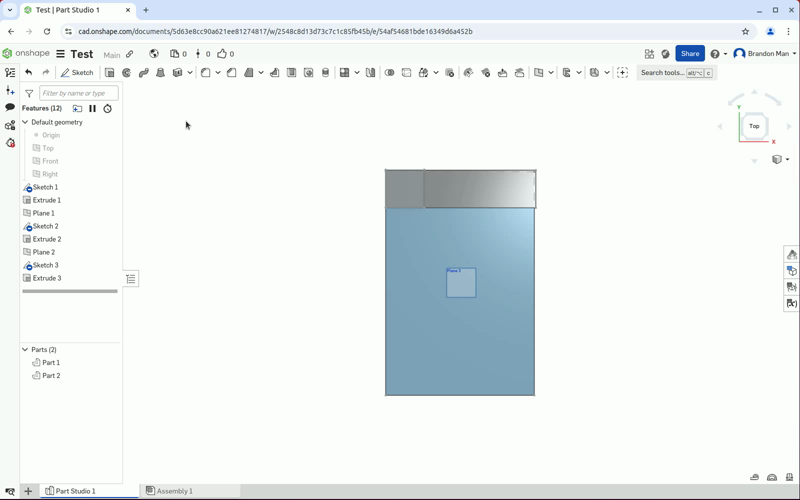
key(shift+7)
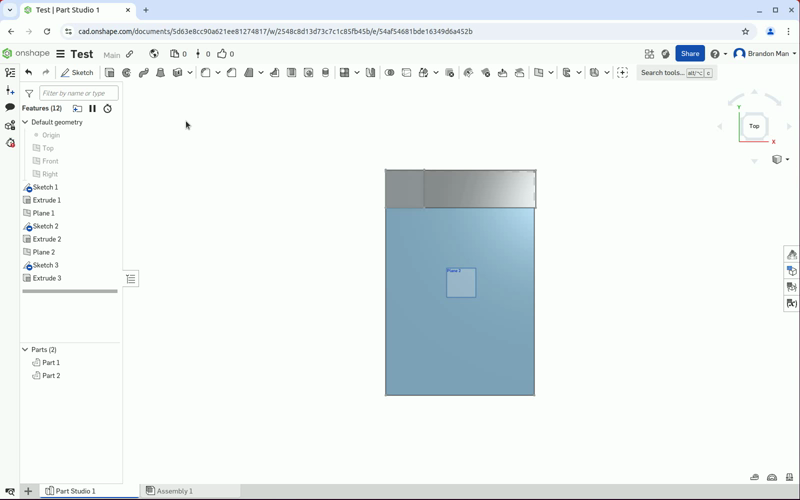
key(up, 3)
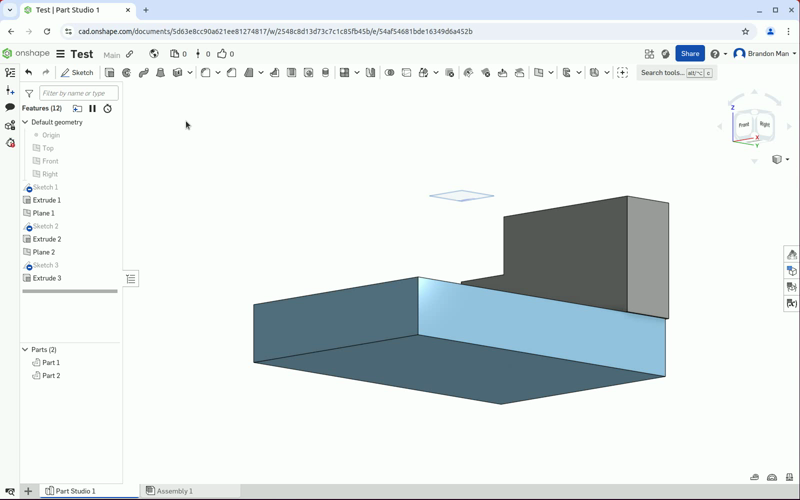
key(left, 3)
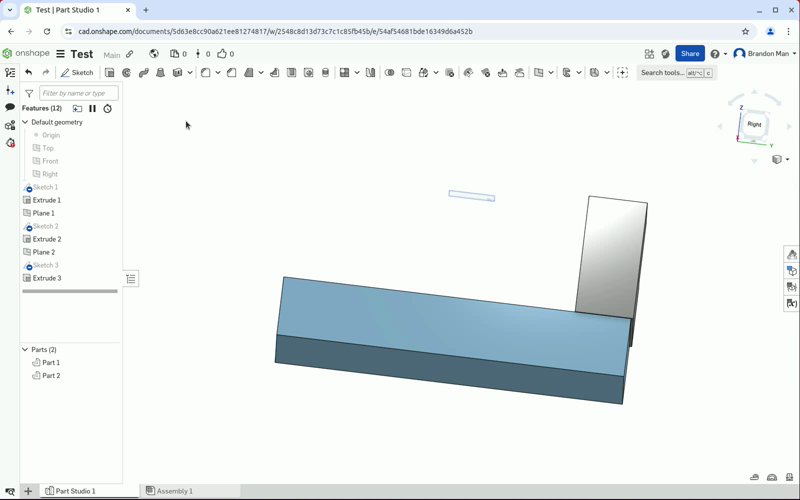
key(right, 3)
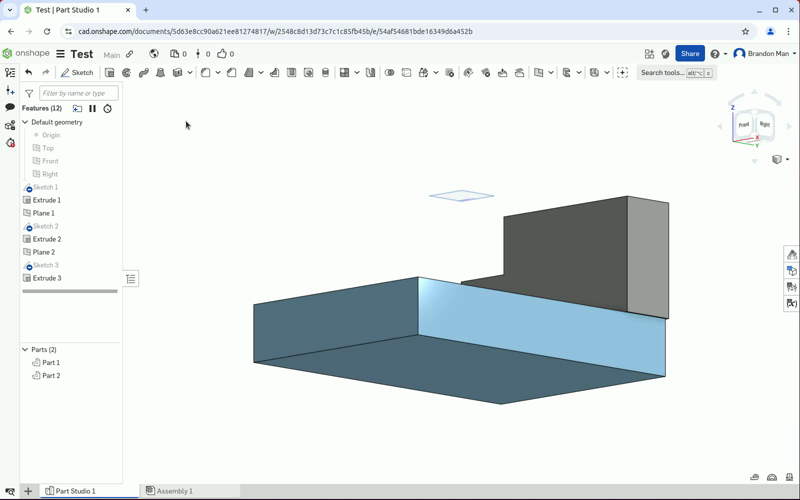
key(down, 3)
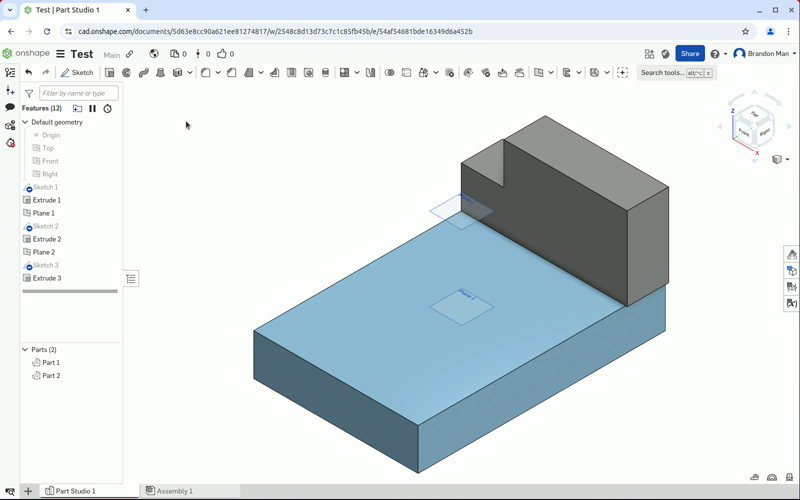
mouse_move(73, 189)
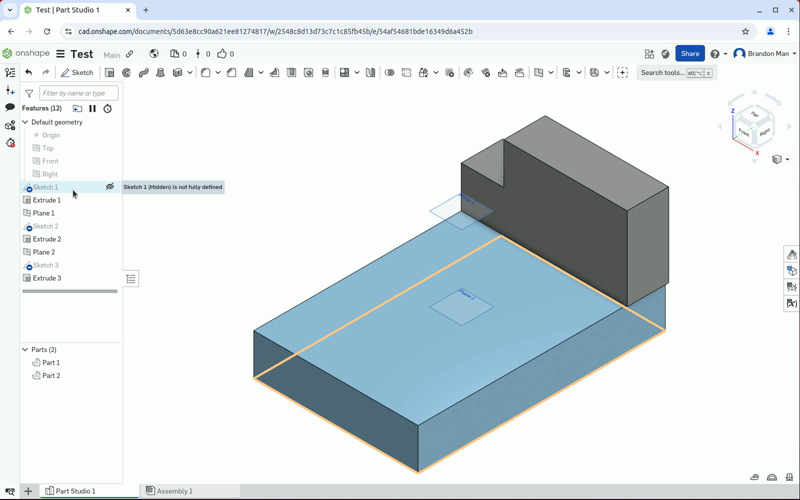
click(73, 189)